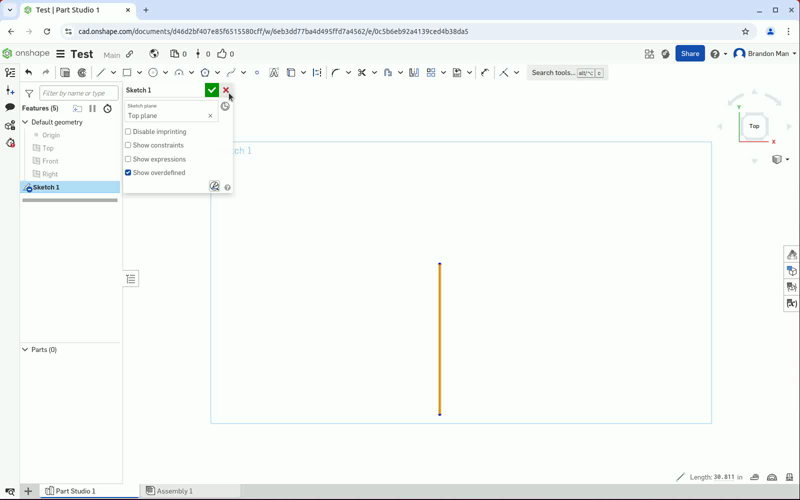
key(shift+h)
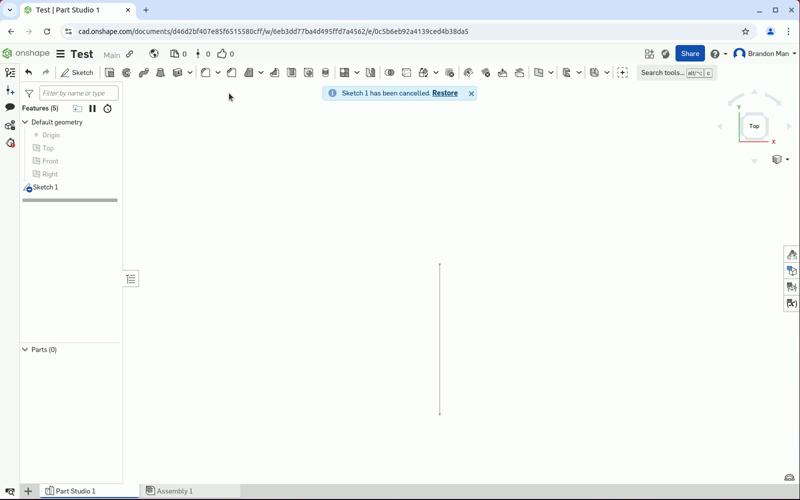
mouse_move(73, 352)
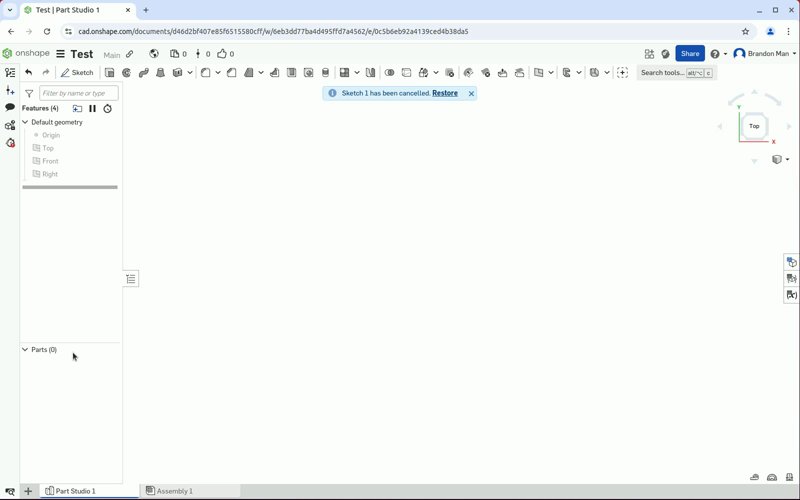
key(y)
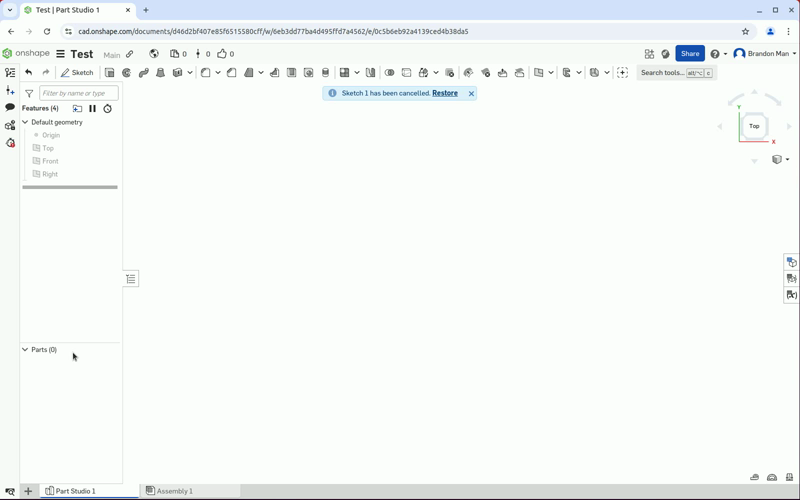
key(shift+p)
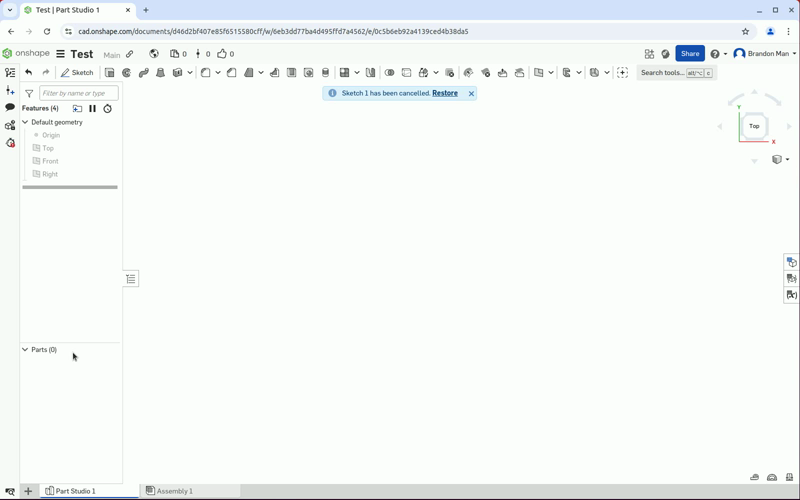
key(space)
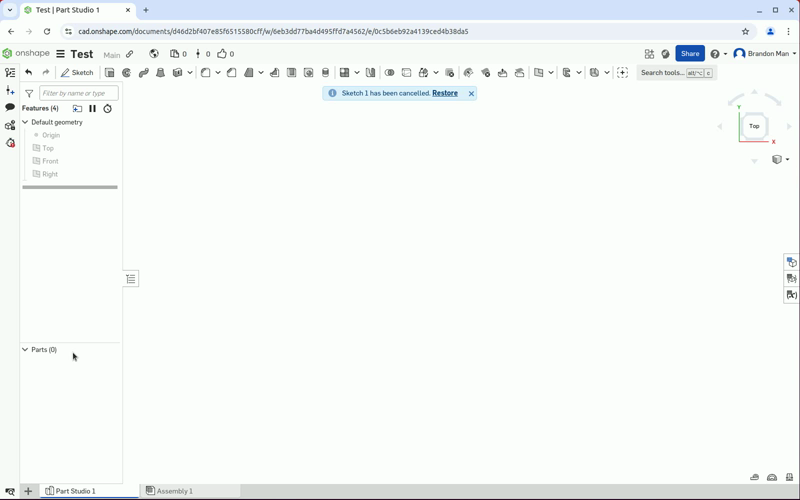
key_down(shift)
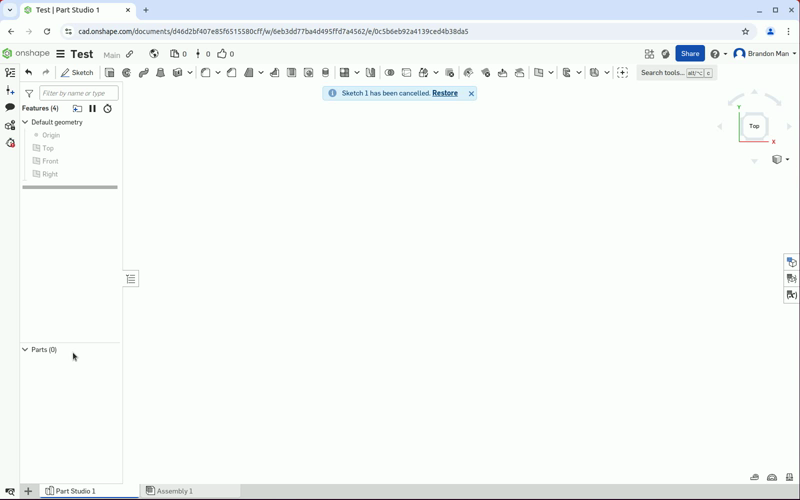
key(up)
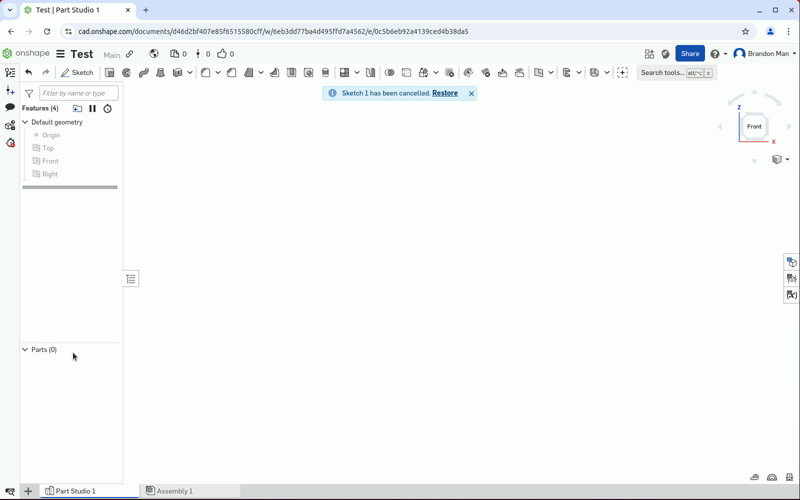
key_up(shift)
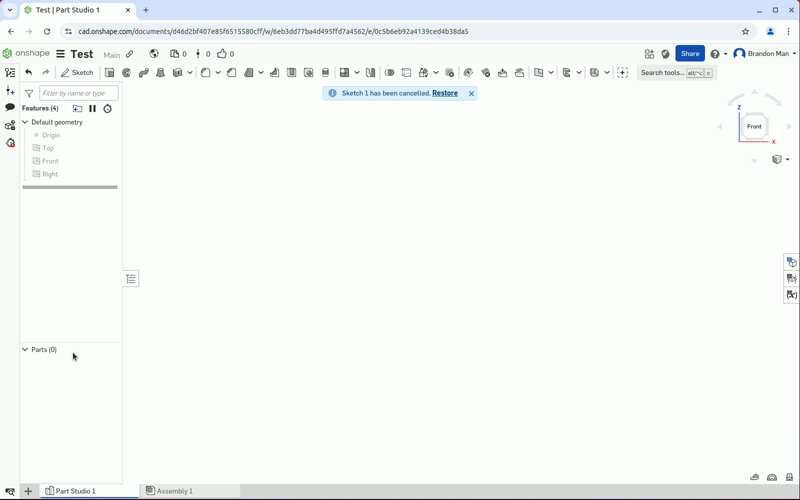
mouse_move(73, 352)
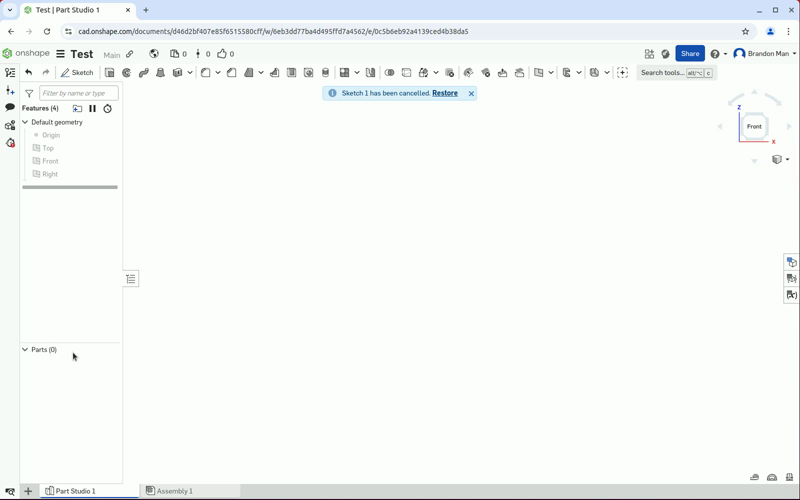
key(shift+y)
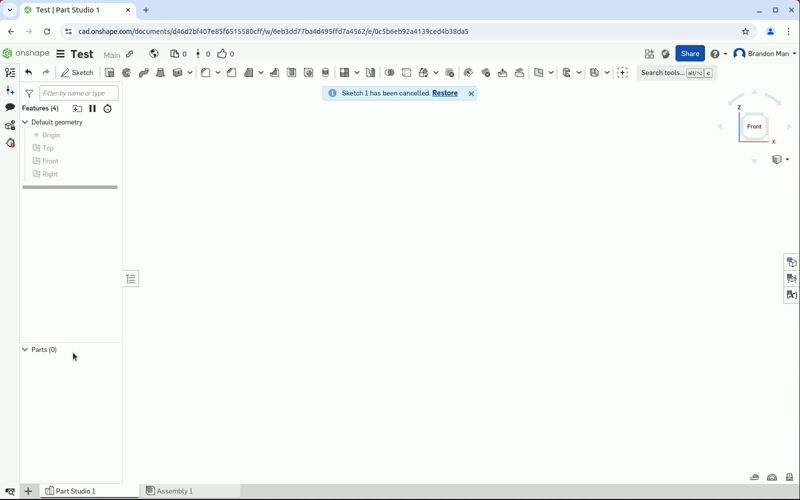
key(shift+s)
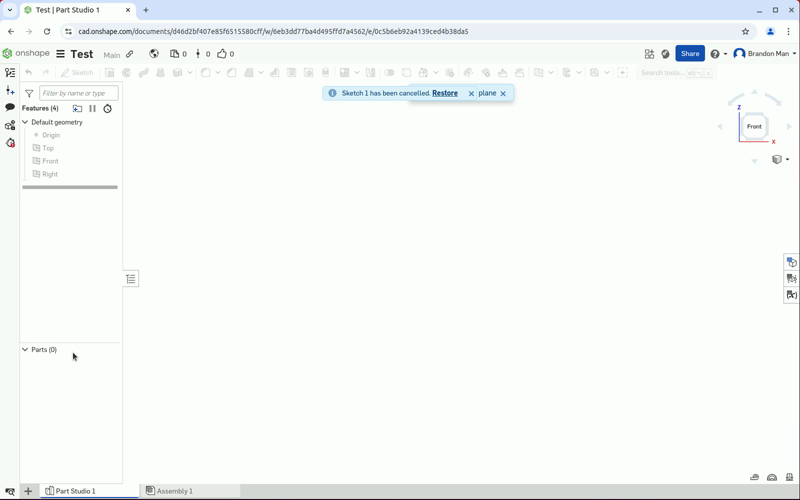
mouse_move(73, 163)
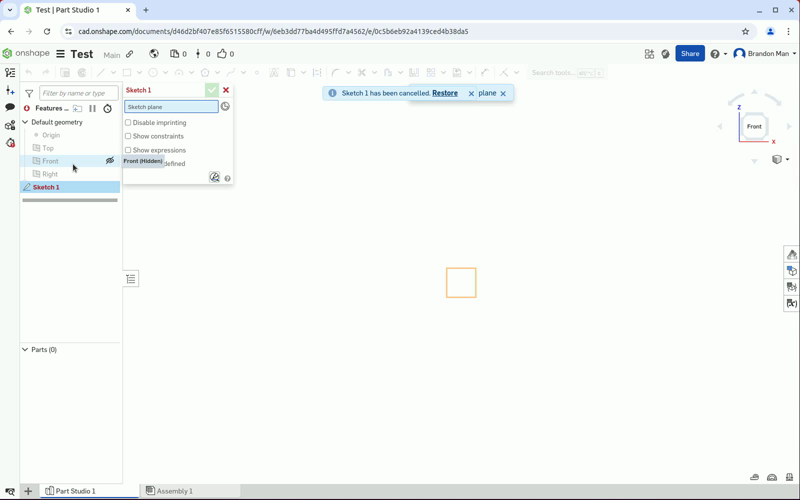
click(73, 163)
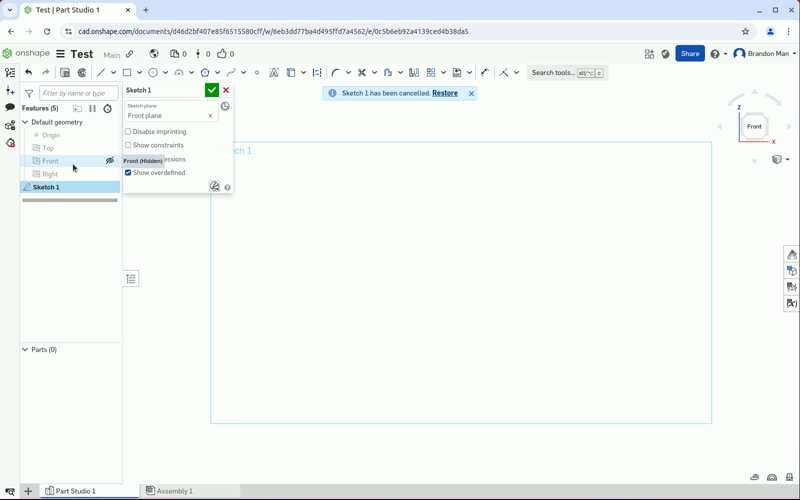
mouse_move(73, 352)
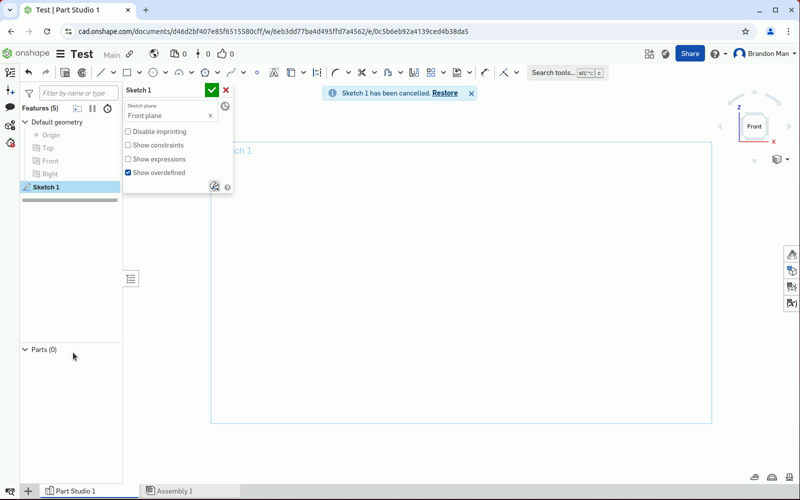
key(y)
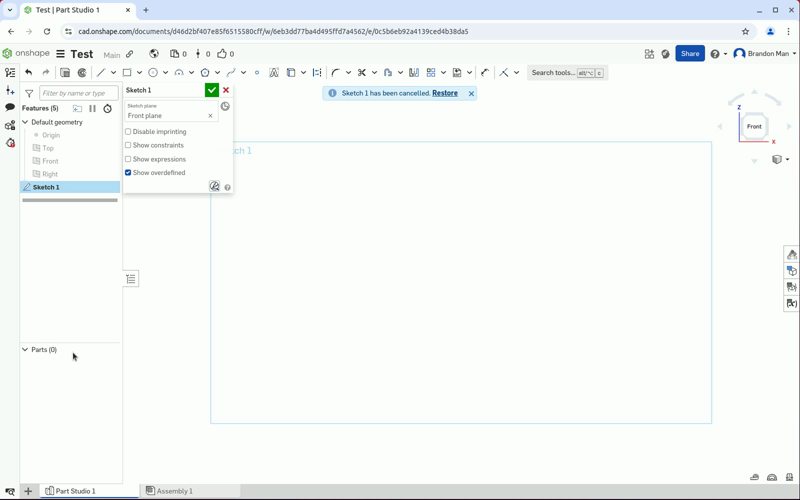
key(c)
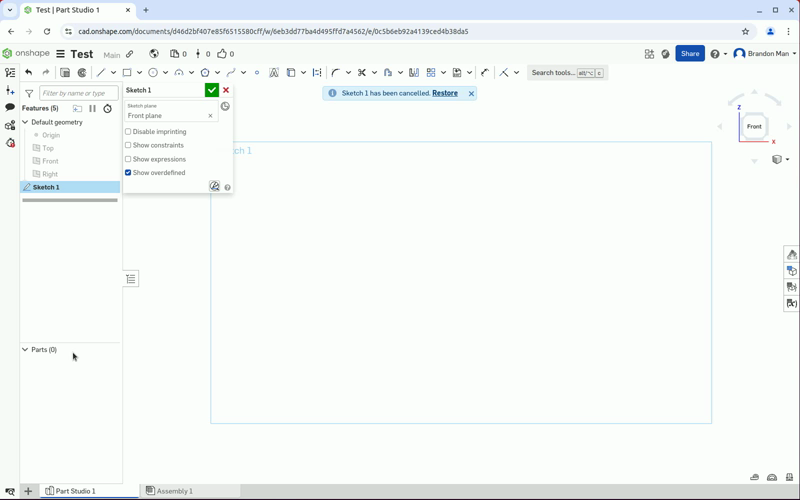
key_down(shift)
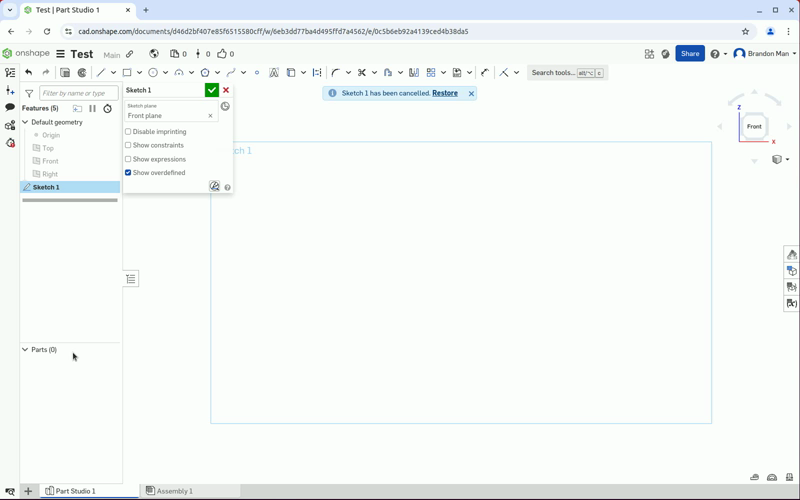
mouse_move(461, 282)
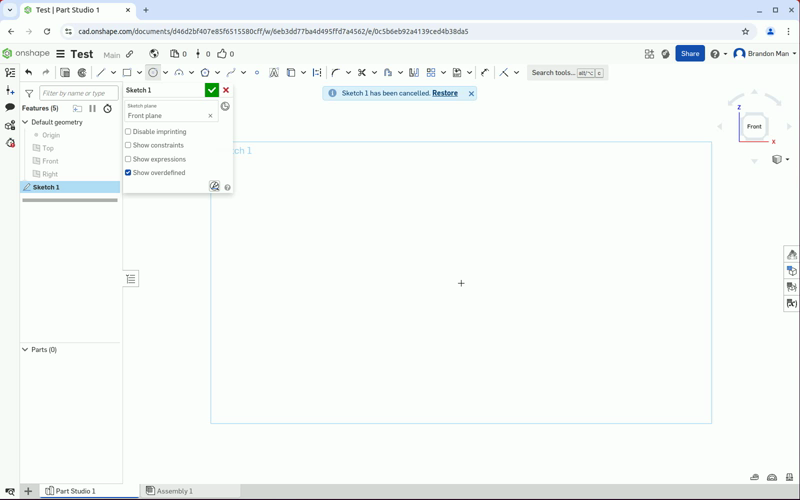
click(461, 282)
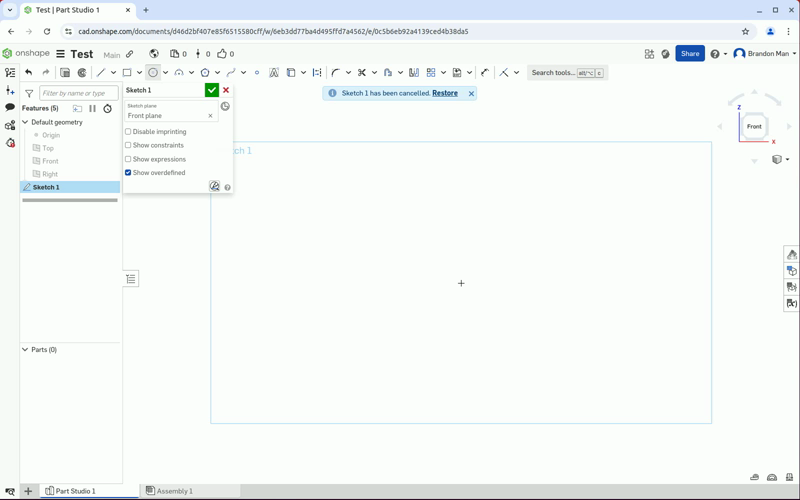
key_up(shift)
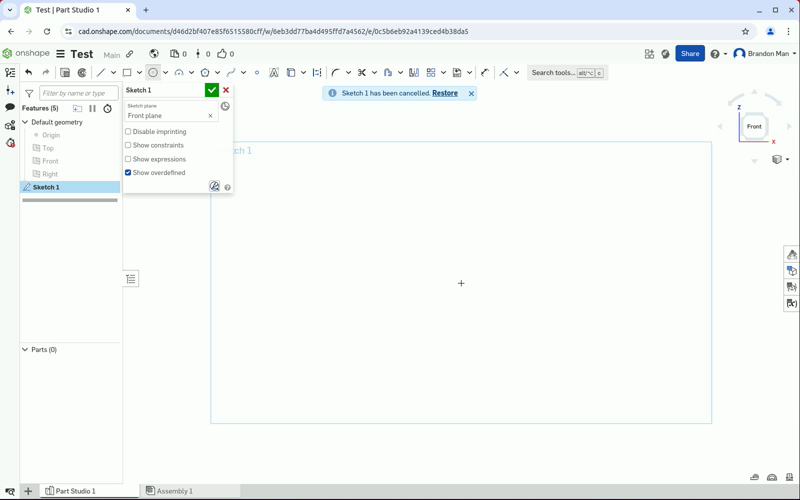
mouse_move(480, 282)
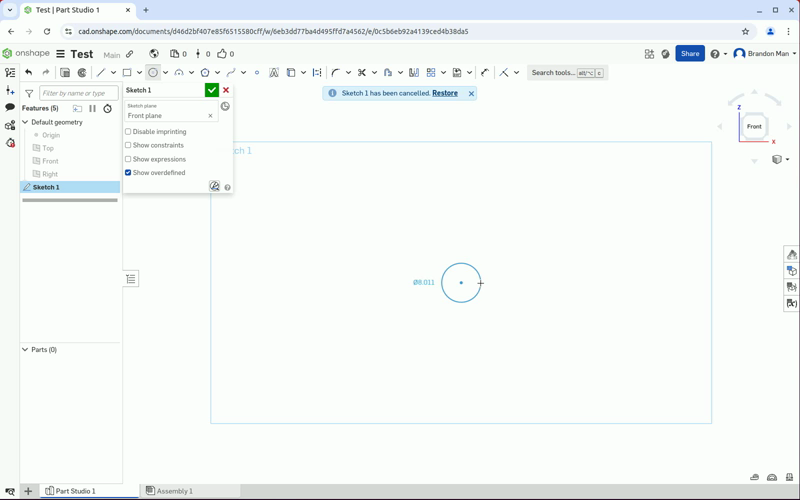
click(480, 282)
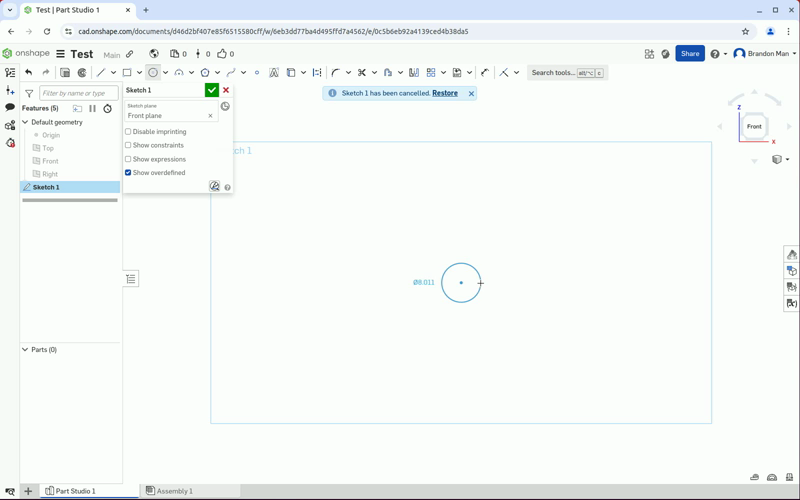
key(esc)
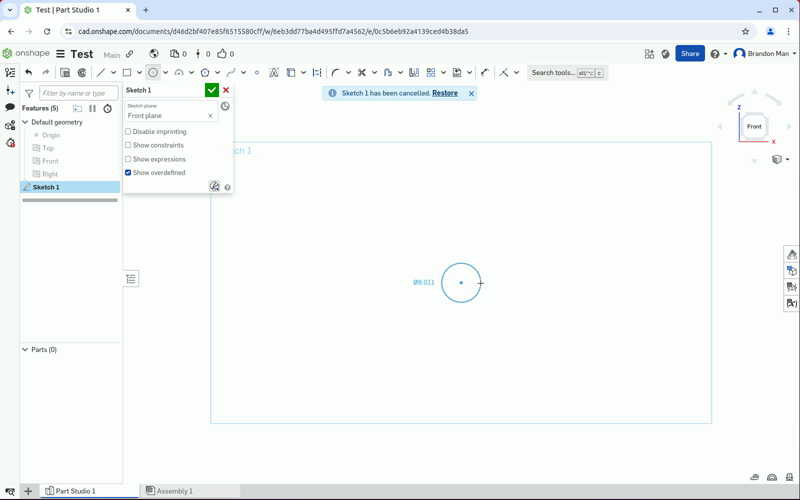
mouse_move(467, 271)
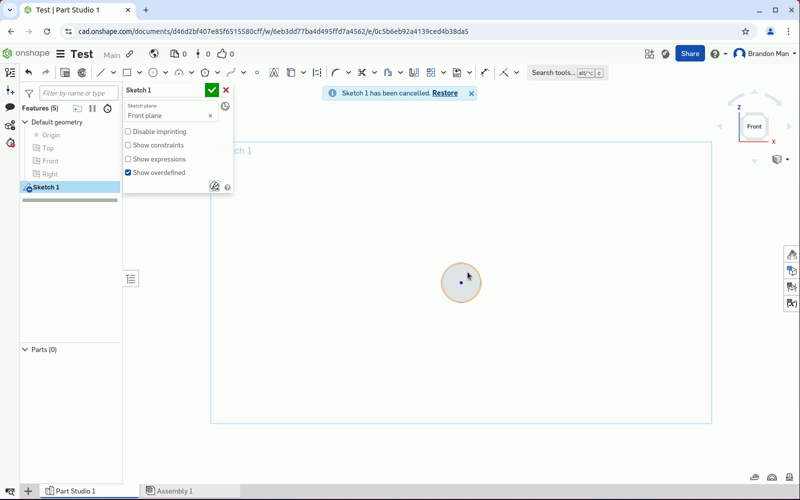
scroll(6)
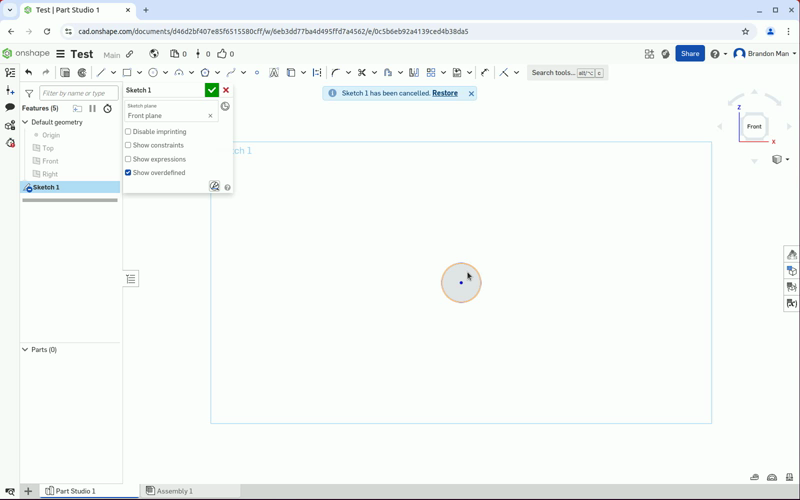
scroll(6)
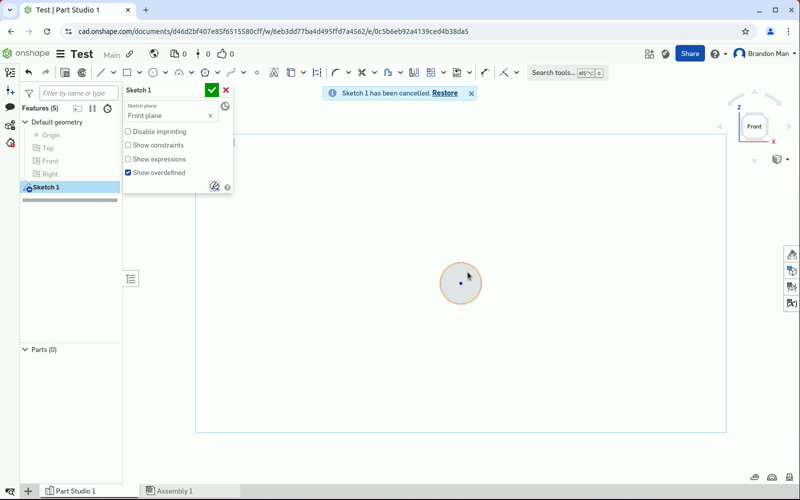
scroll(6)
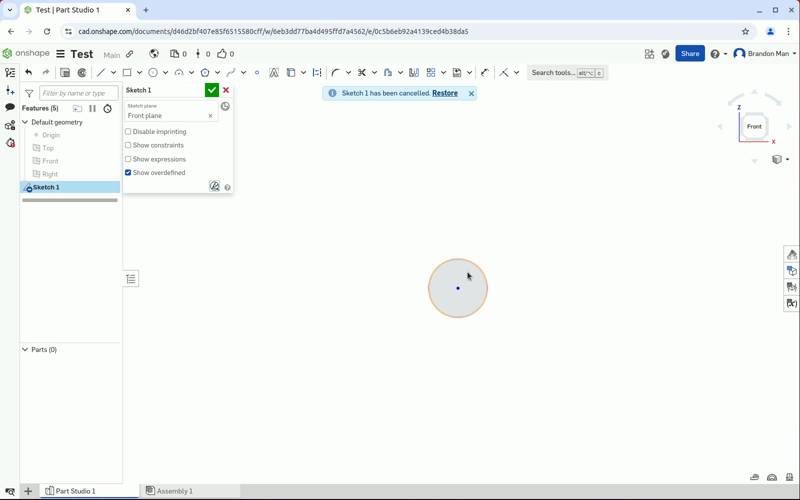
scroll(6)
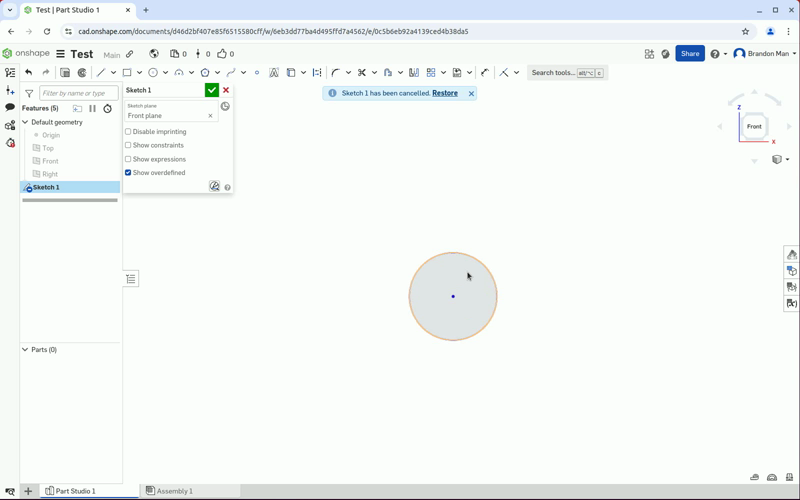
scroll(6)
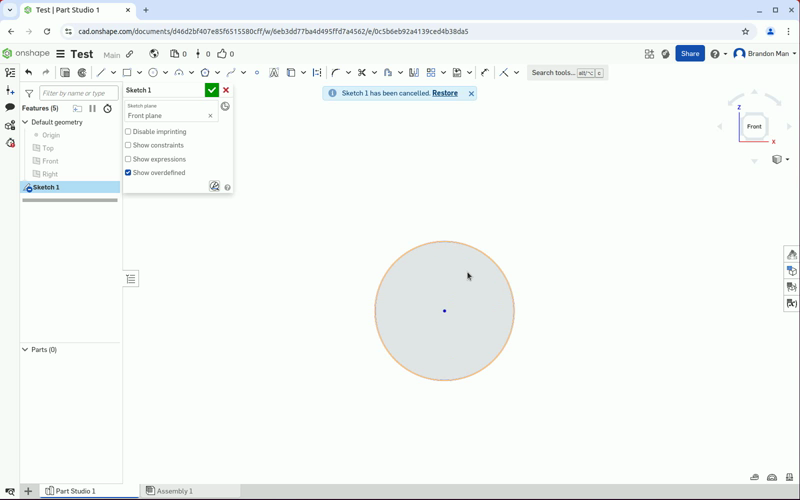
scroll(6)
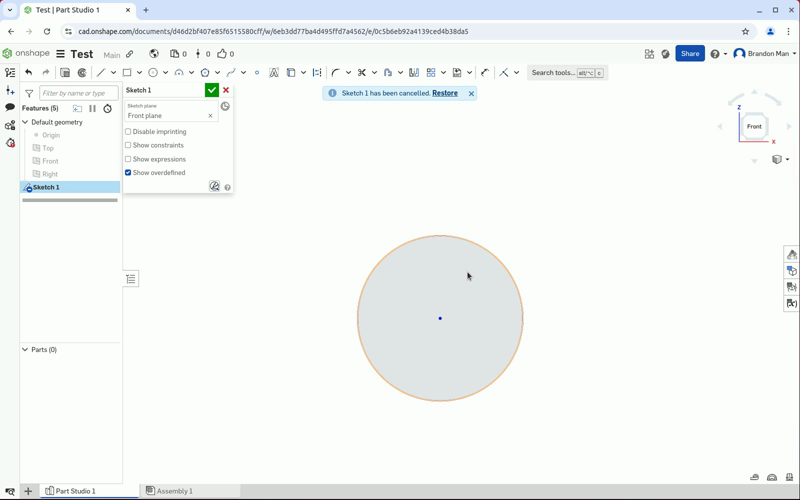
scroll(6)
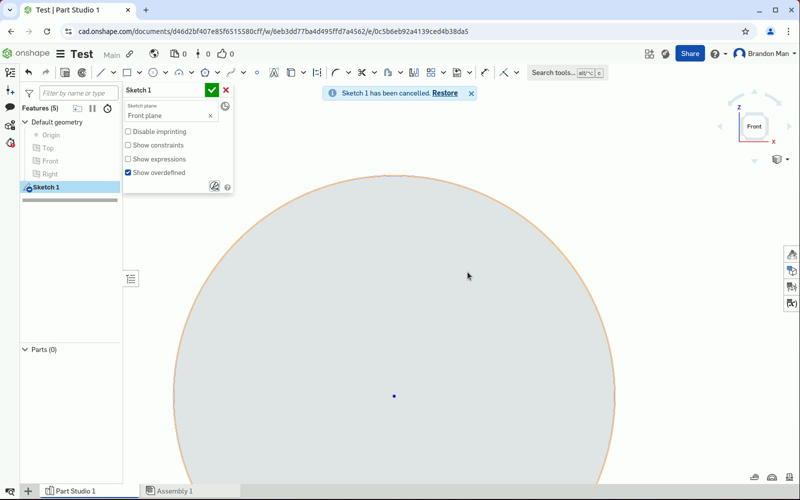
click(467, 271)
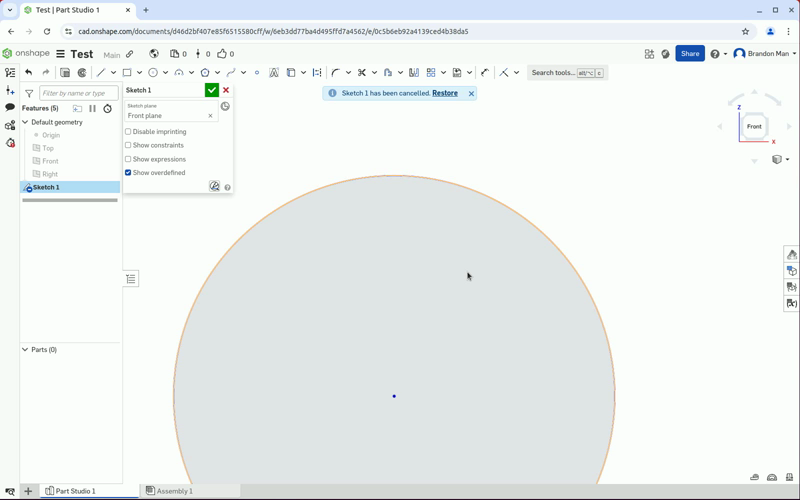
scroll(-6)
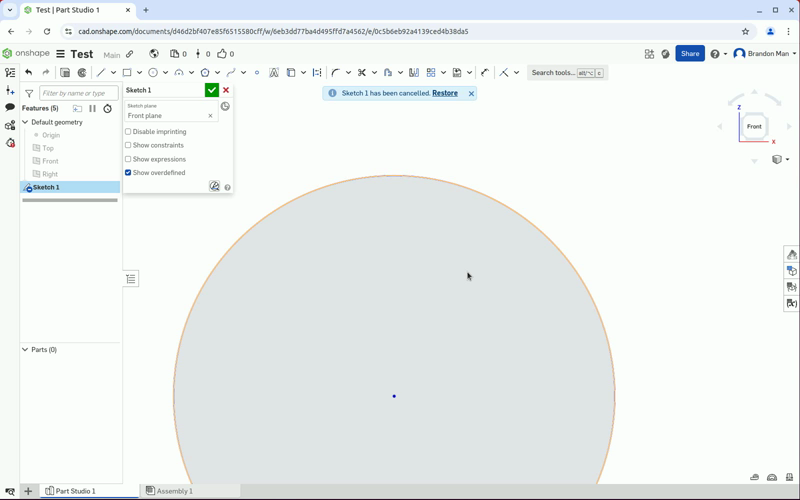
scroll(-6)
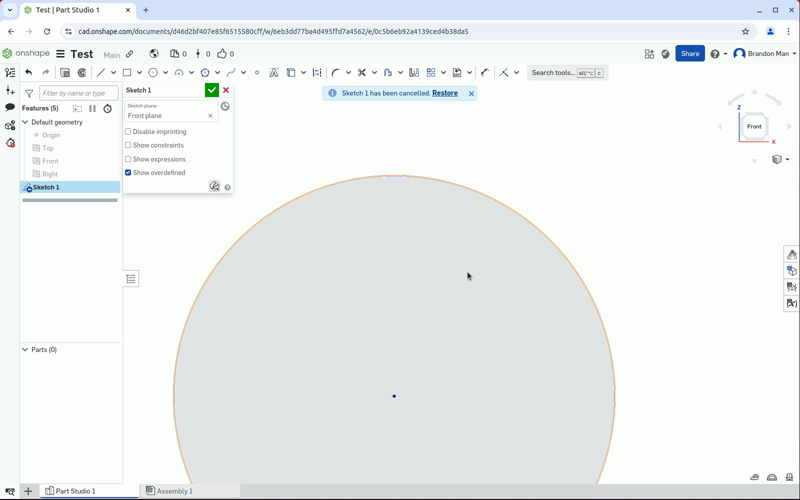
scroll(-6)
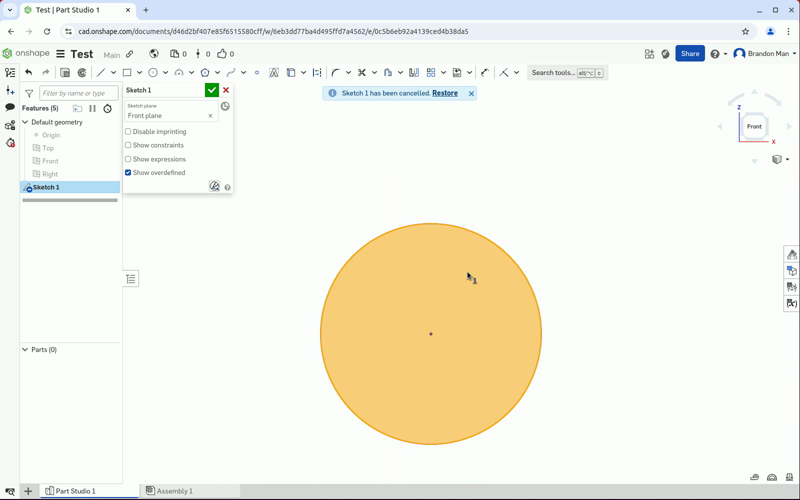
scroll(-6)
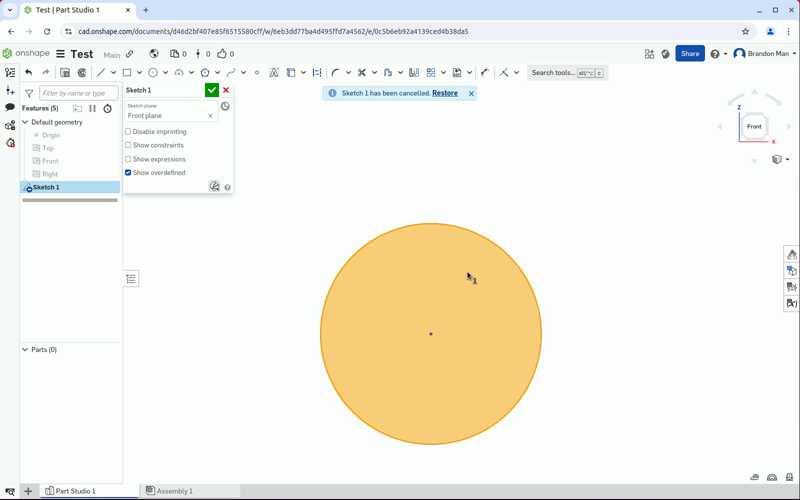
scroll(-6)
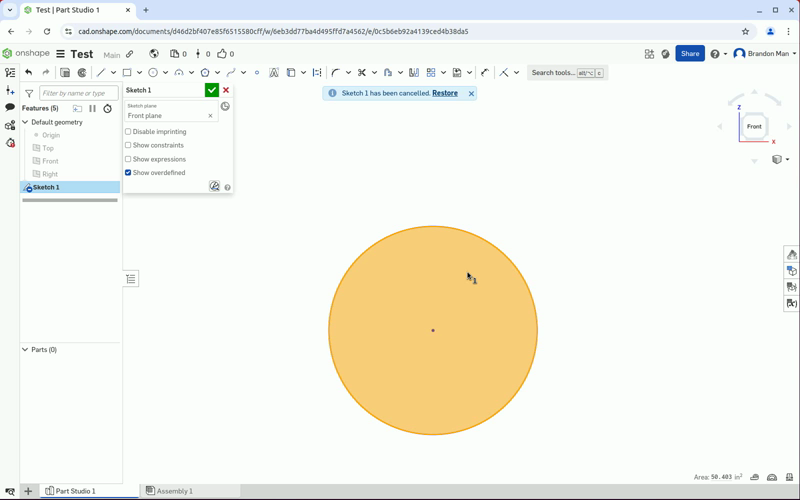
scroll(-6)
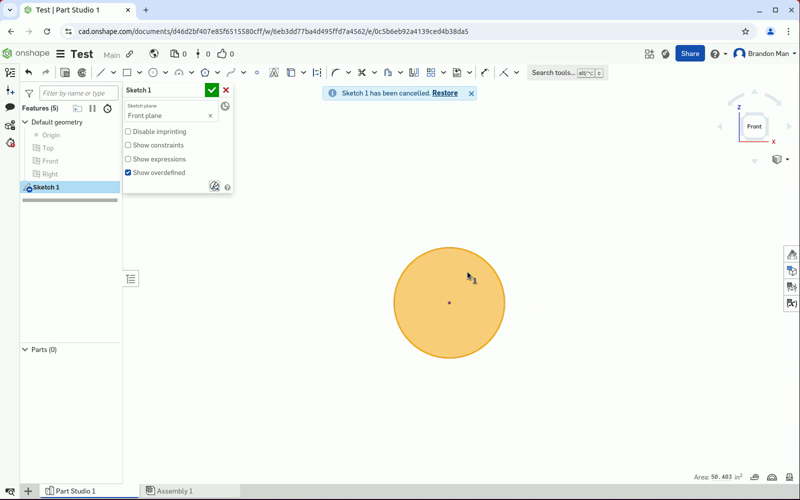
scroll(-6)
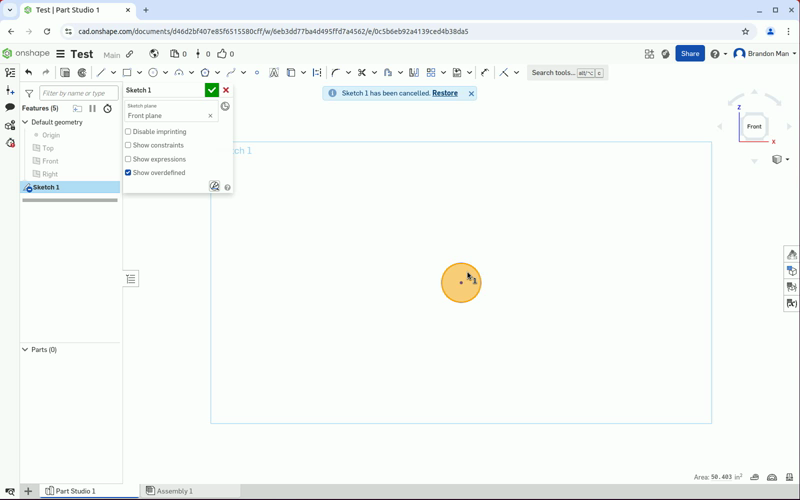
mouse_move(73, 352)
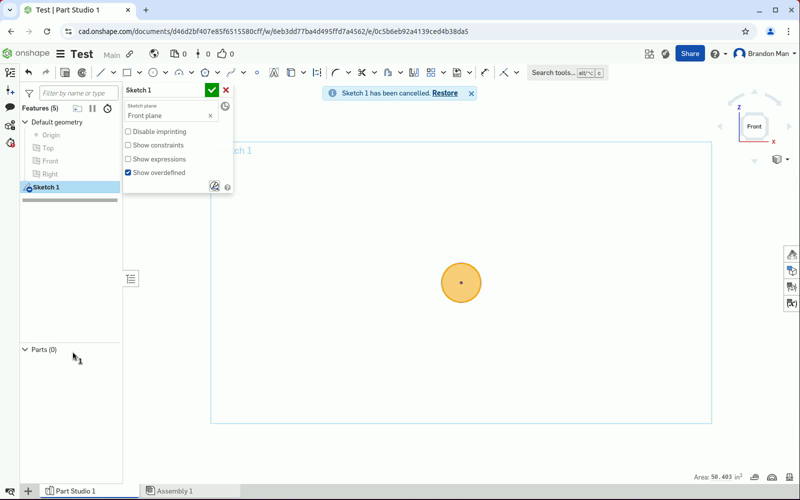
key(shift+y)
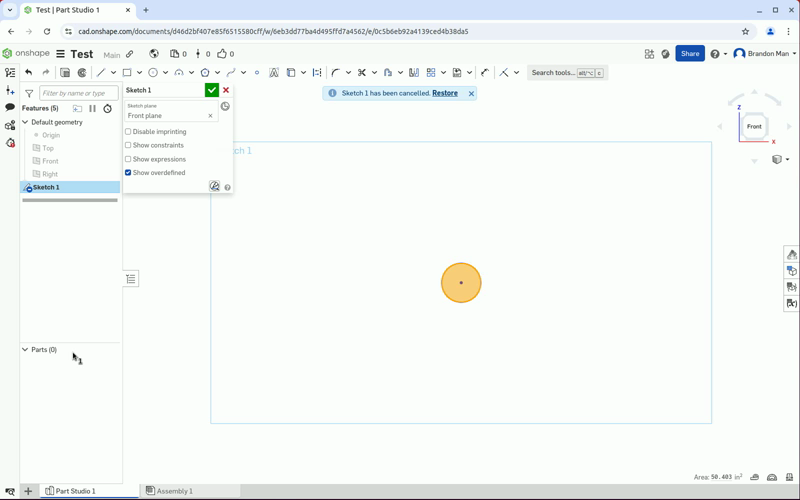
key(shift+e)
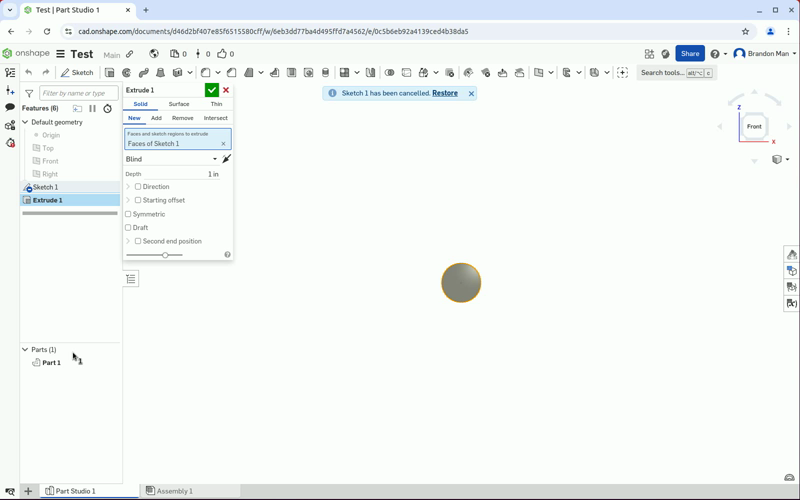
mouse_move(143, 106)
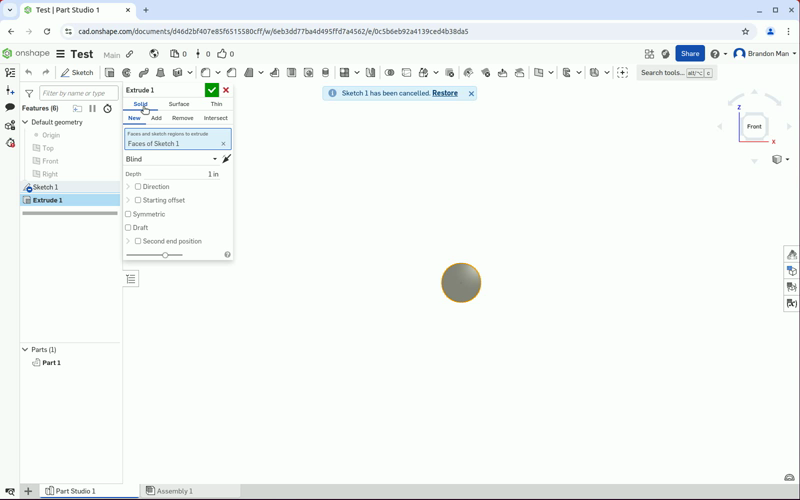
click(143, 106)
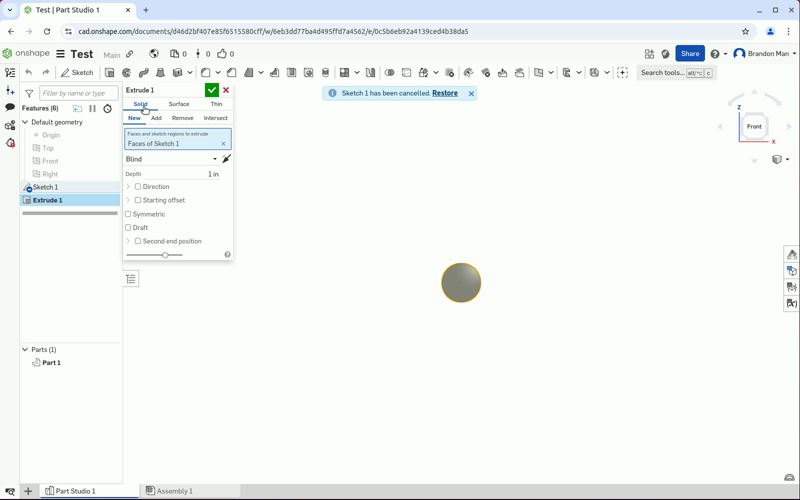
mouse_move(137, 120)
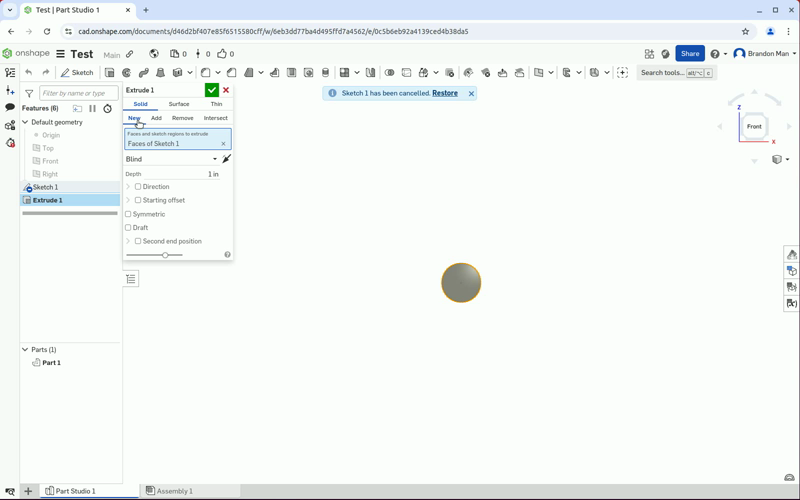
click(137, 120)
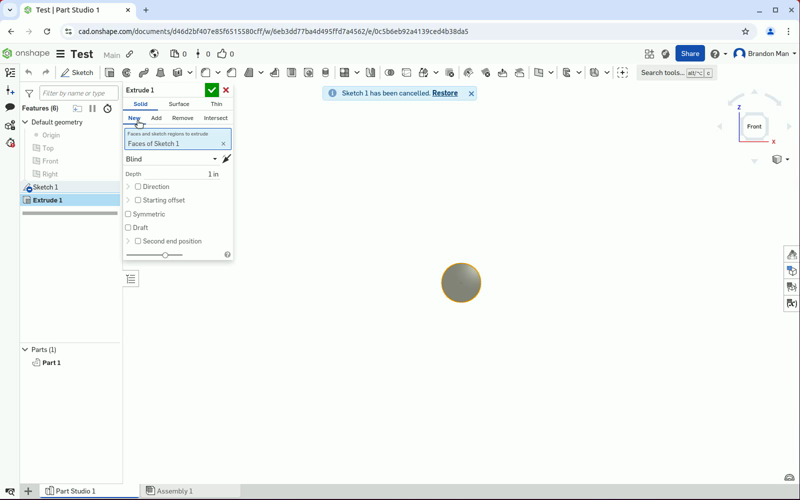
key(tab, 4)
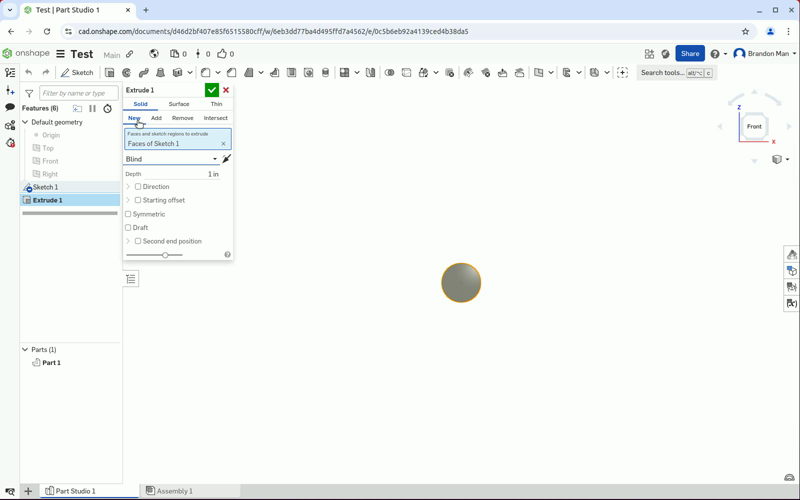
text(15.405)
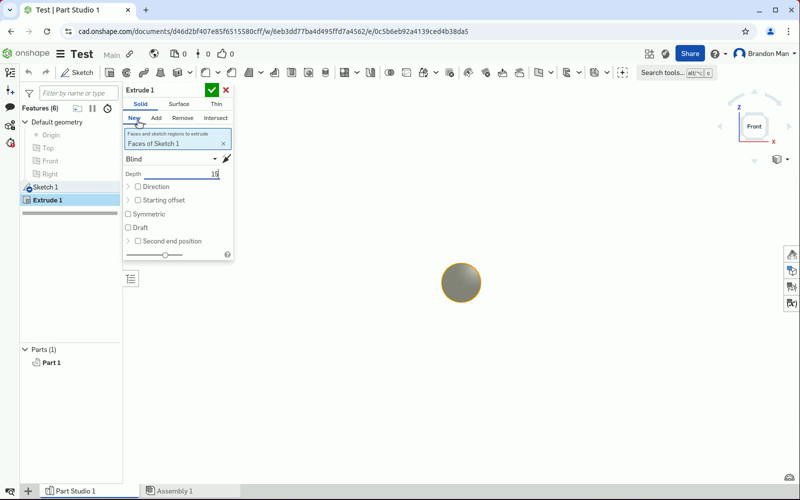
key(enter)
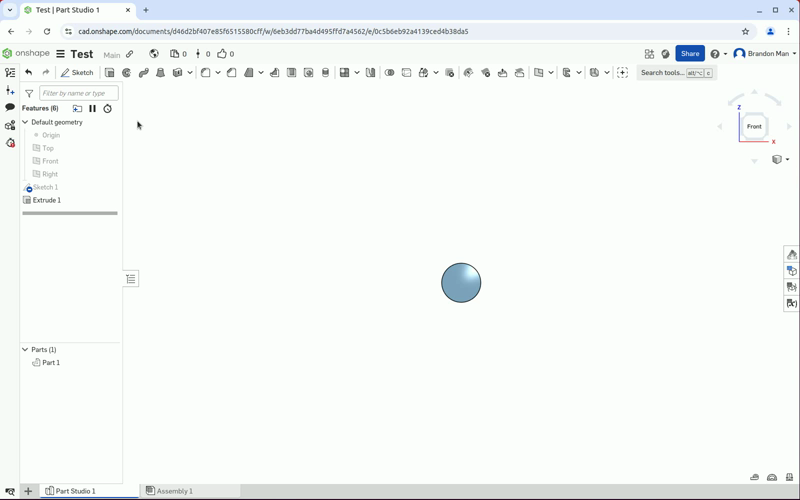
key(shift+h)
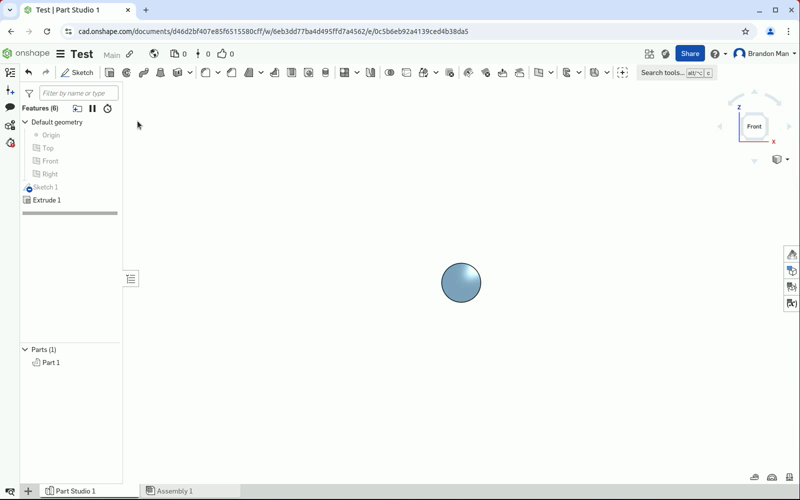
key(shift+h)
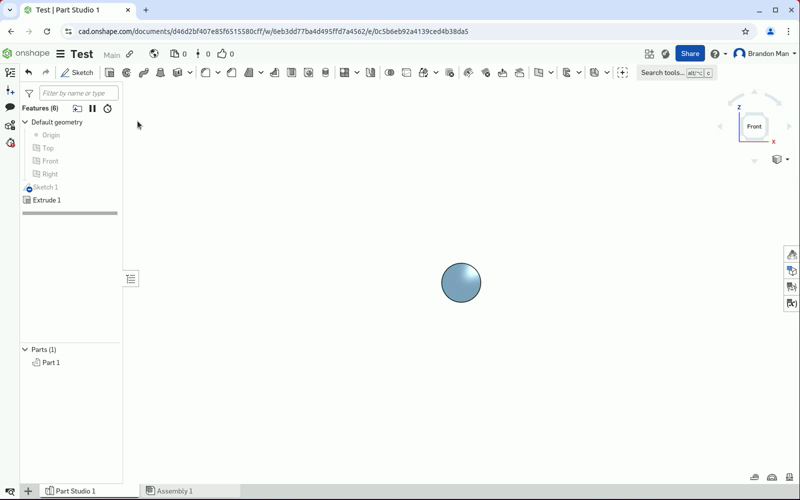
mouse_move(73, 189)
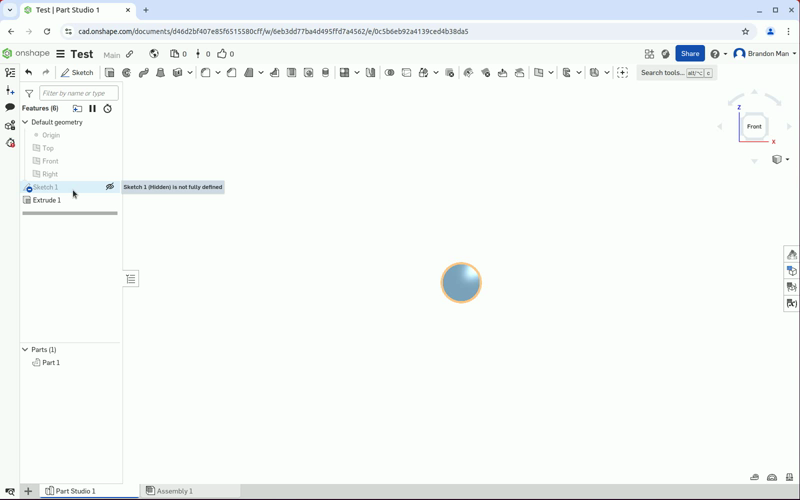
click(73, 189)
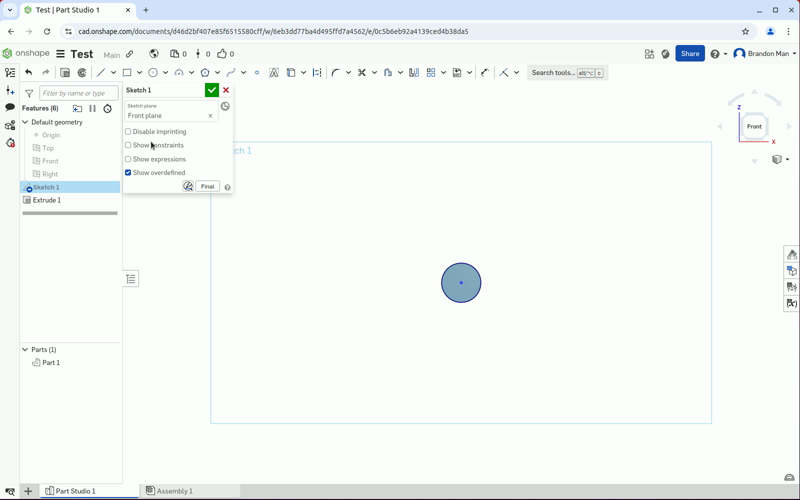
mouse_move(229, 92)
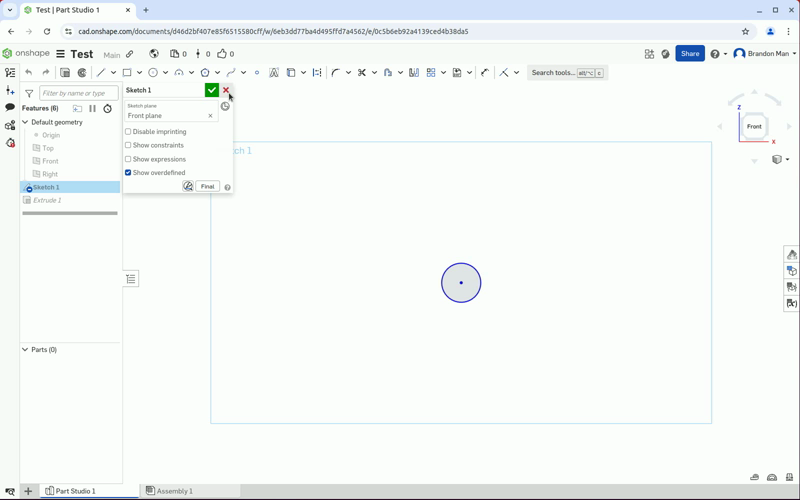
click(229, 92)
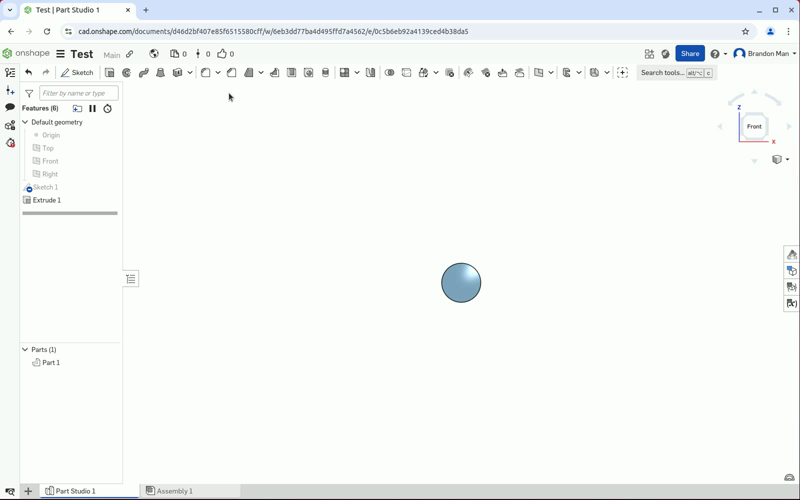
mouse_move(541, 75)
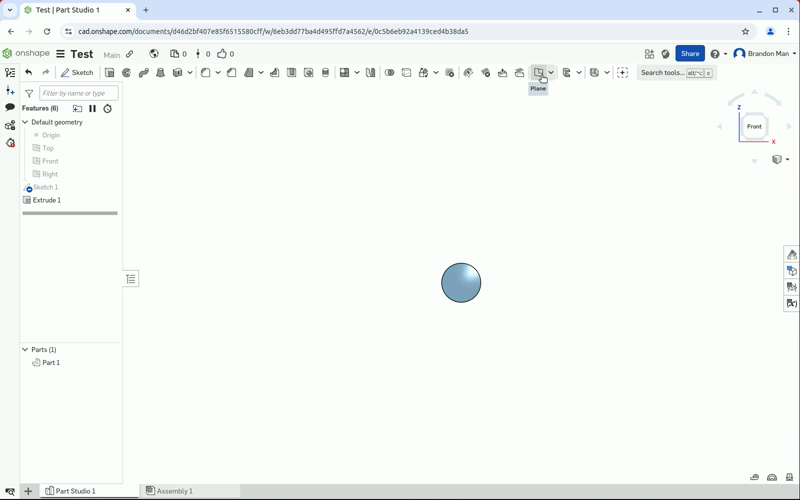
click(541, 75)
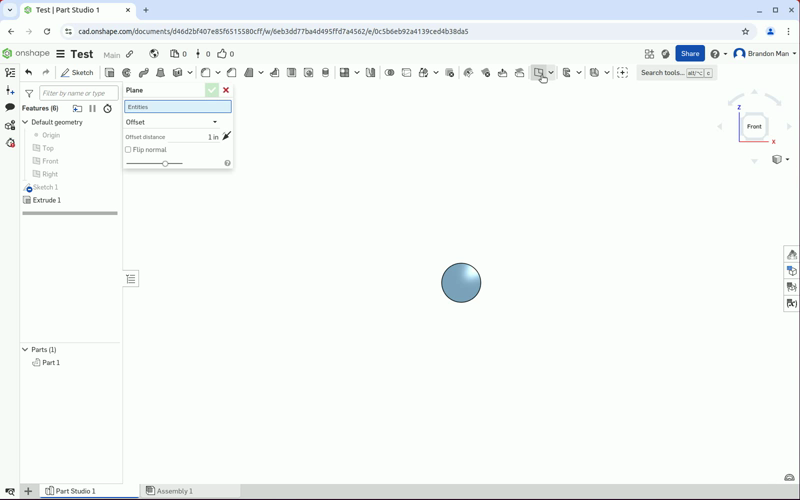
mouse_move(73, 163)
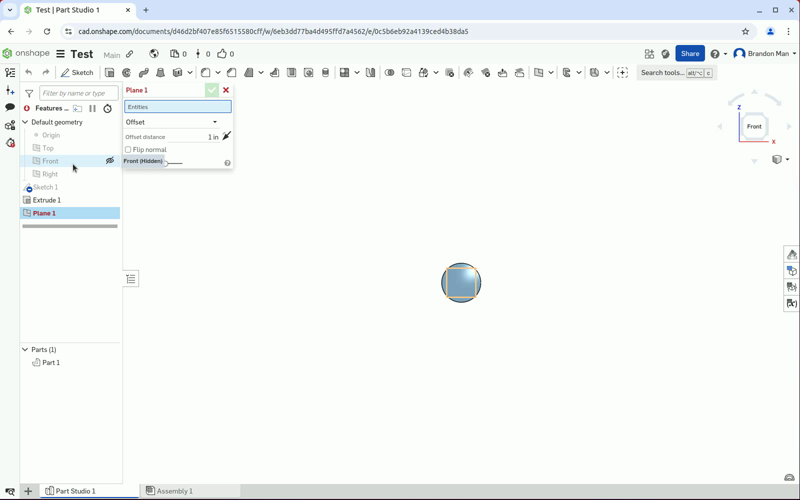
click(73, 163)
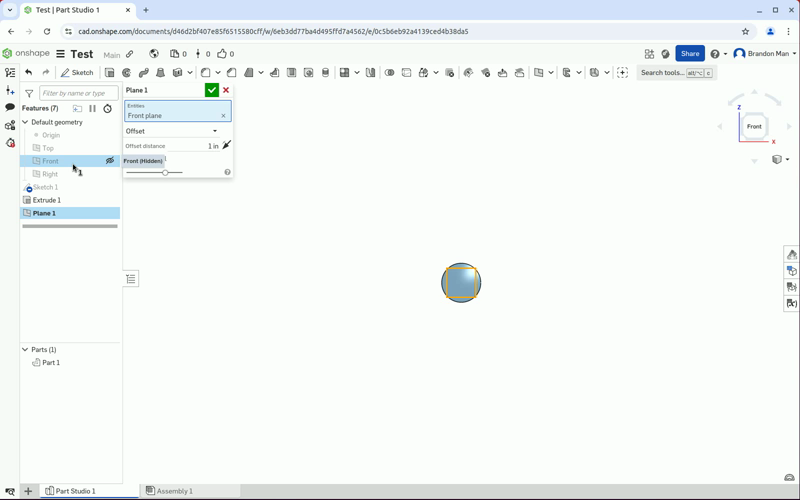
key(tab, 2)
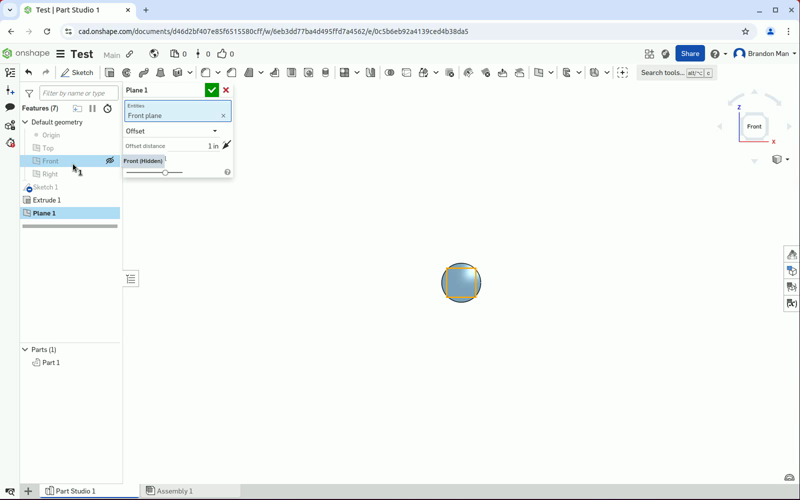
text(15.405)
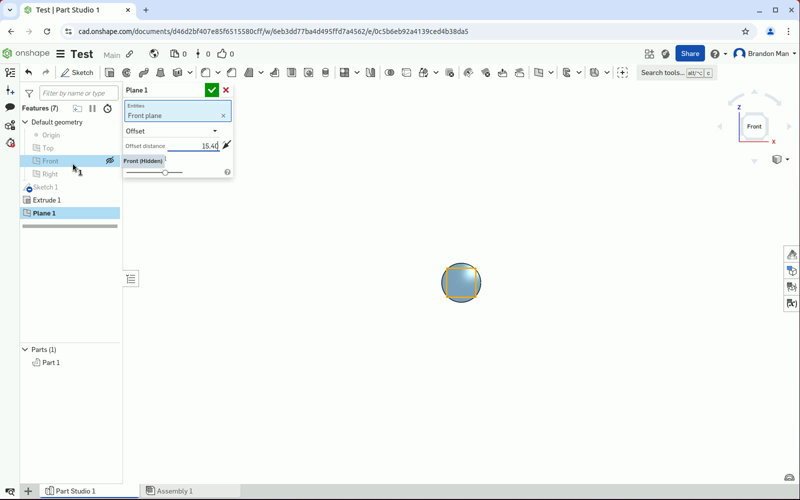
key(enter, 2)
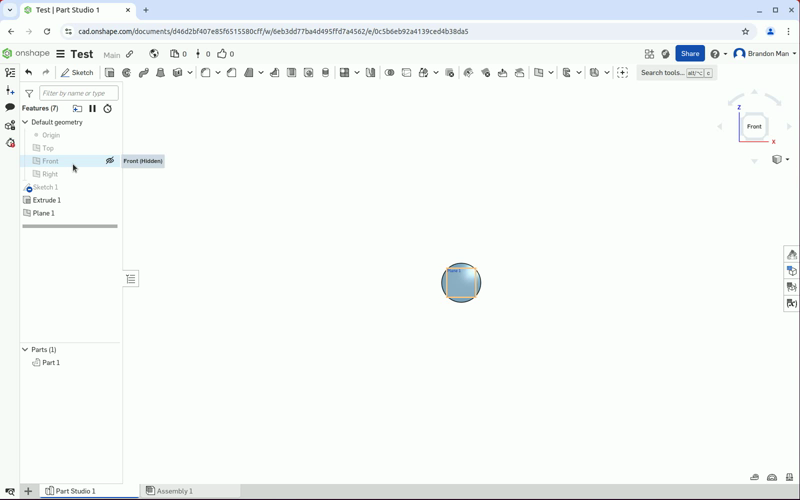
key(shift+s)
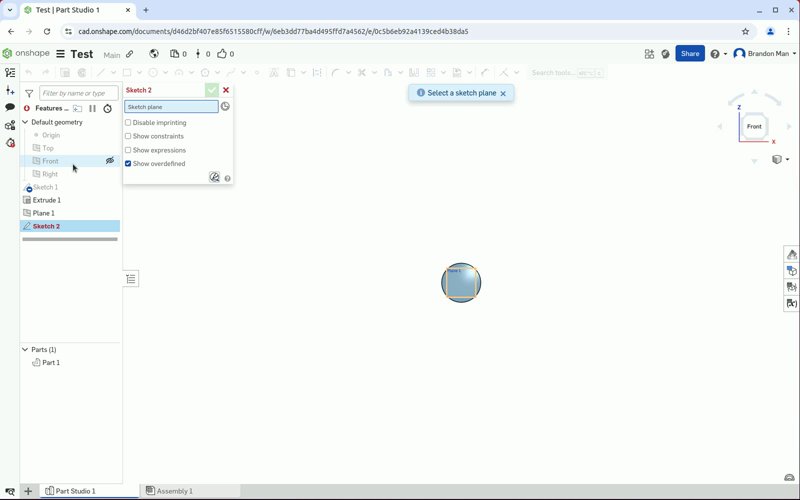
mouse_move(73, 215)
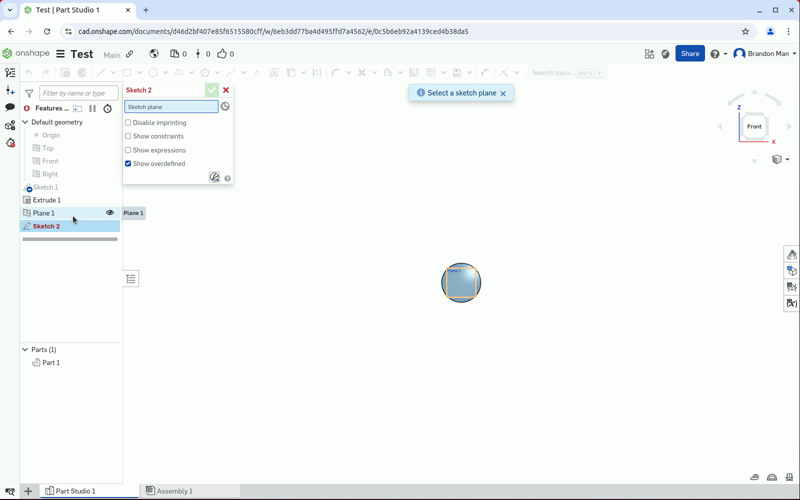
click(73, 215)
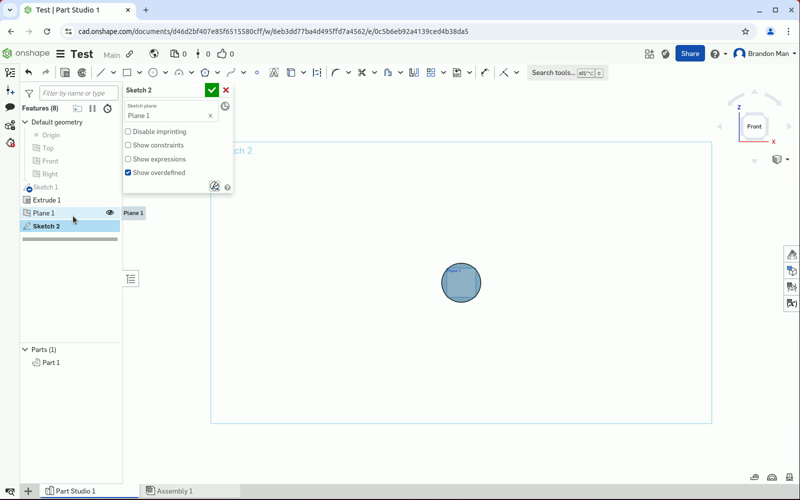
mouse_move(73, 352)
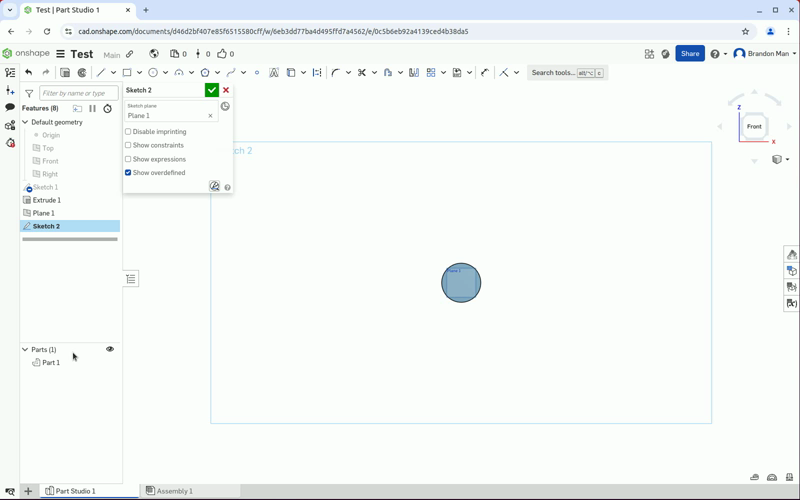
key(y)
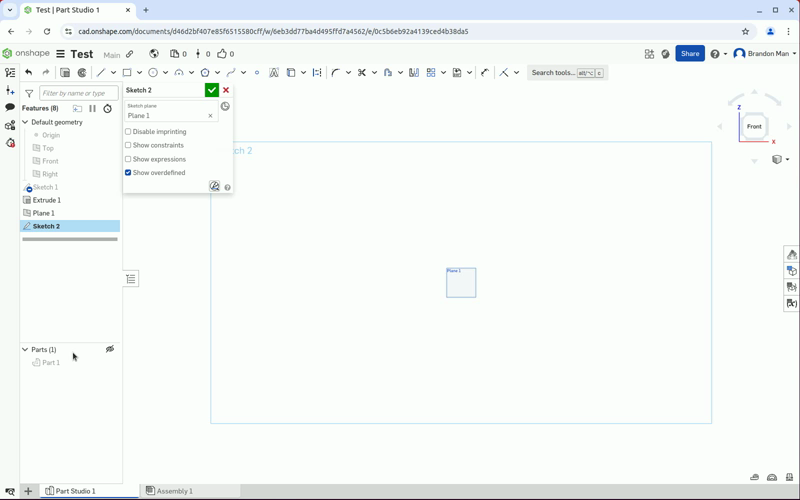
key(c)
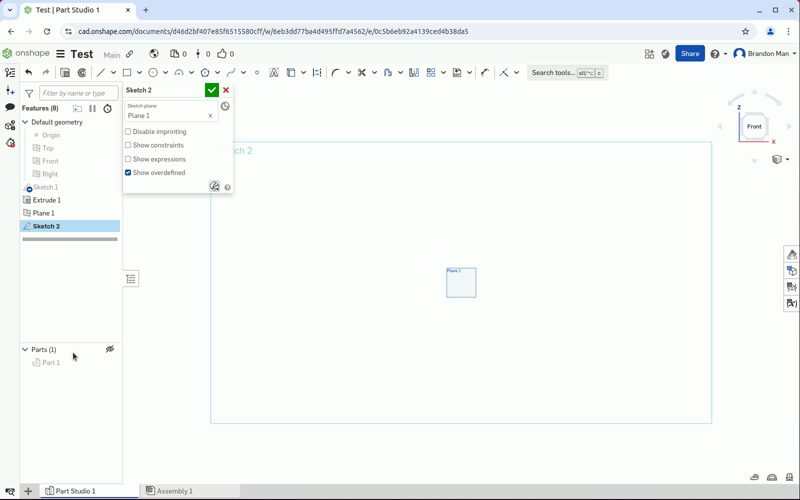
key_down(shift)
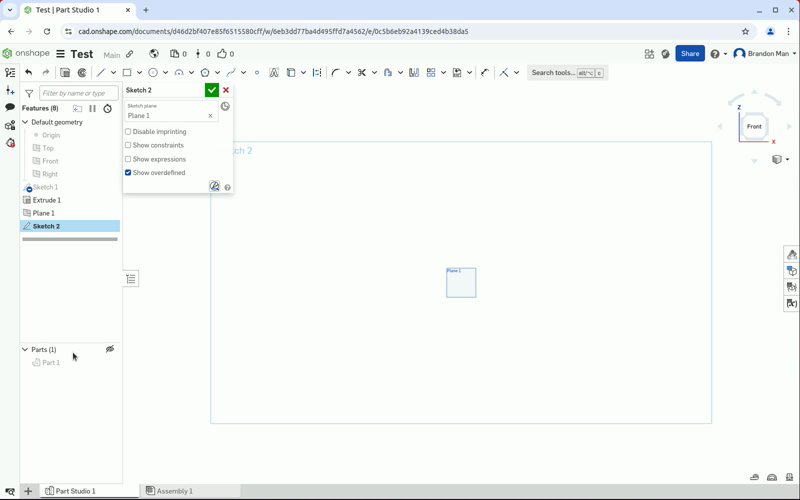
mouse_move(461, 282)
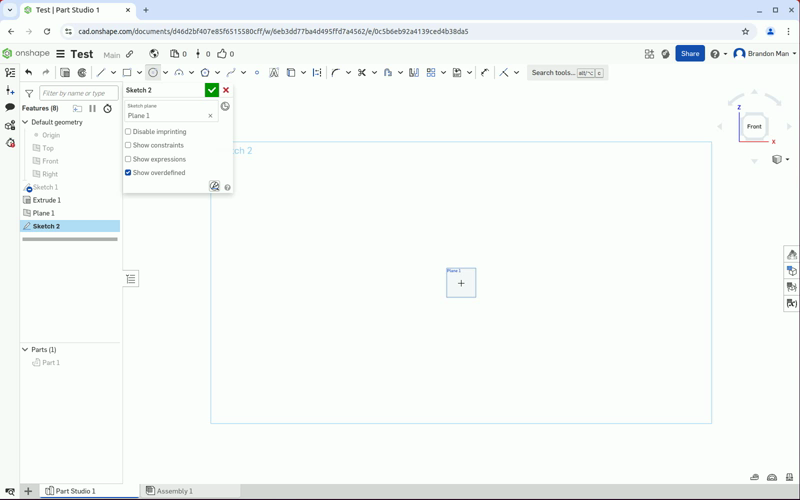
click(461, 282)
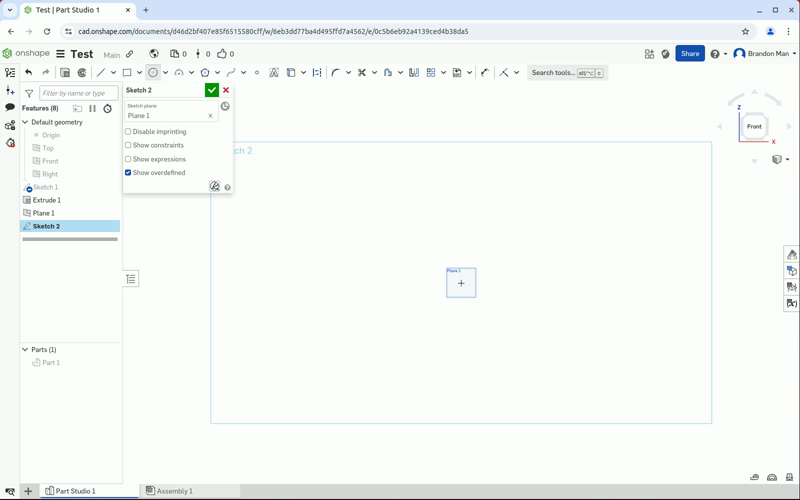
key_up(shift)
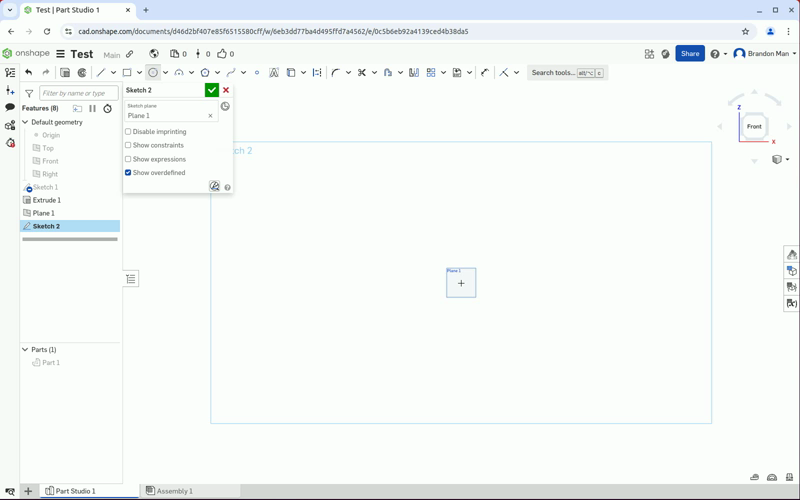
mouse_move(471, 282)
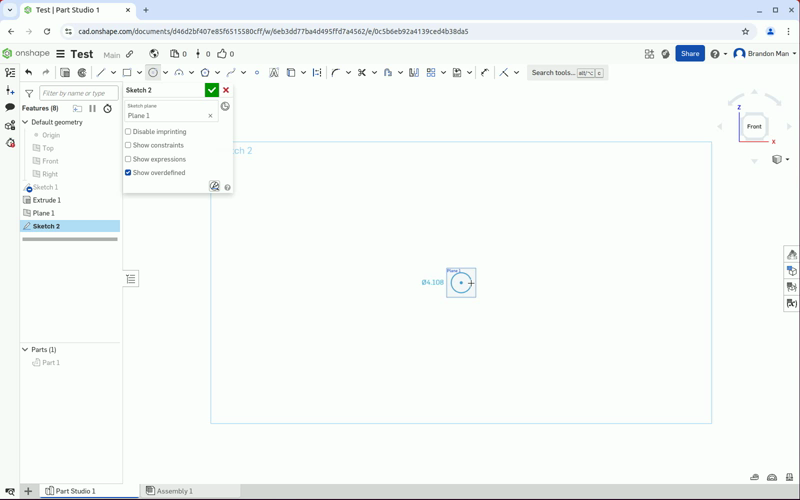
click(471, 282)
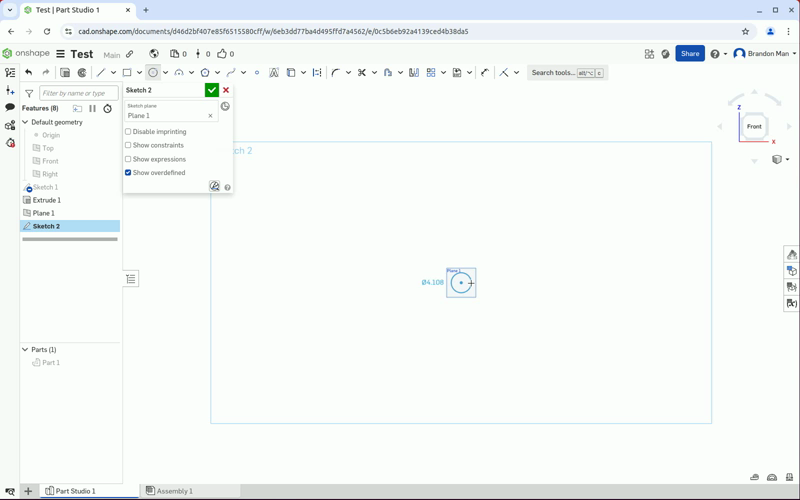
key(esc)
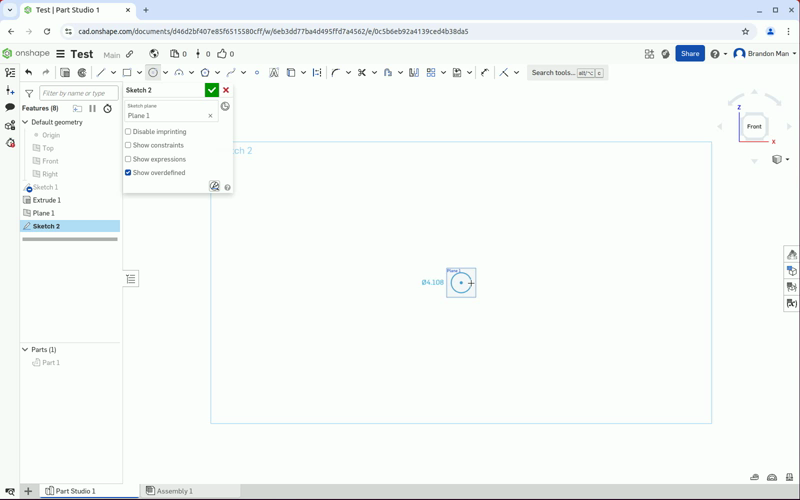
mouse_move(461, 290)
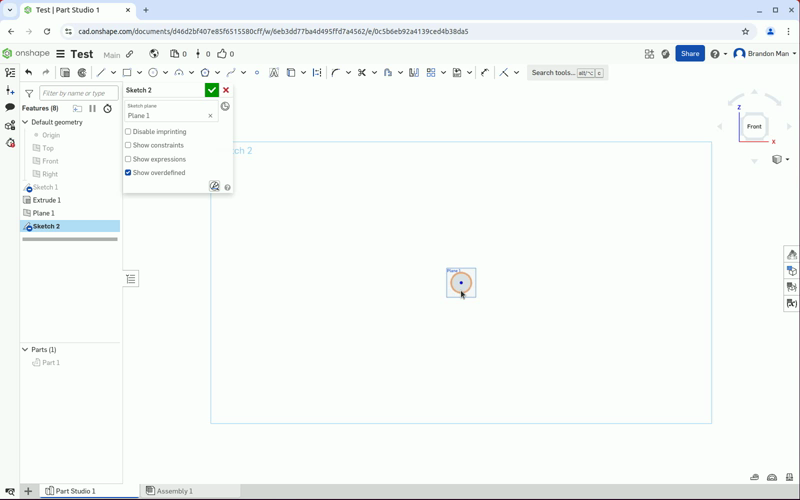
scroll(6)
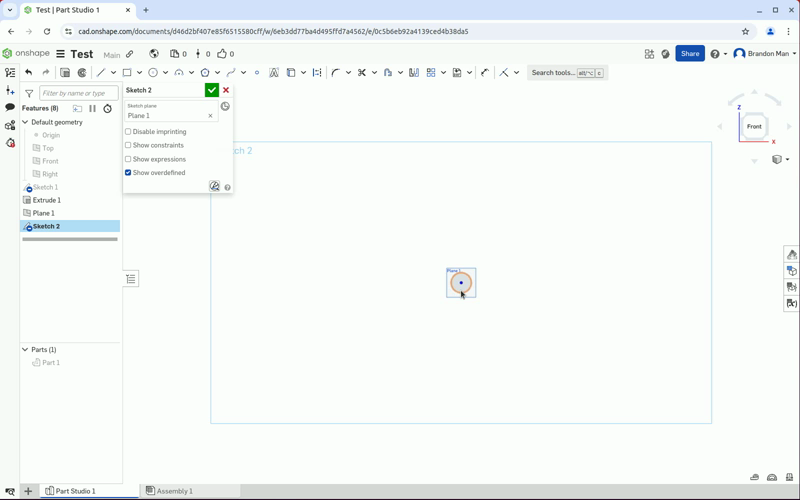
scroll(6)
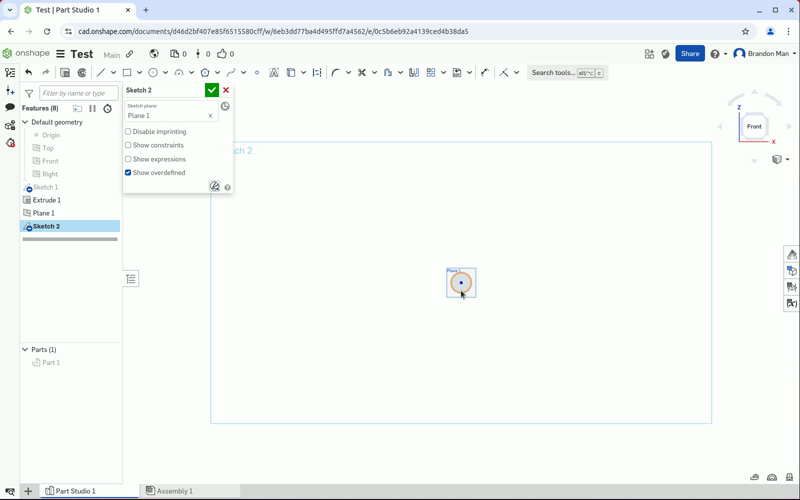
scroll(6)
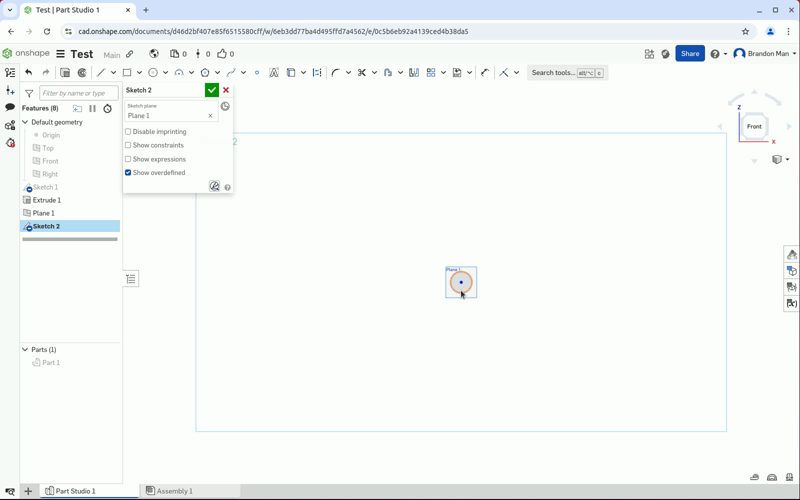
scroll(6)
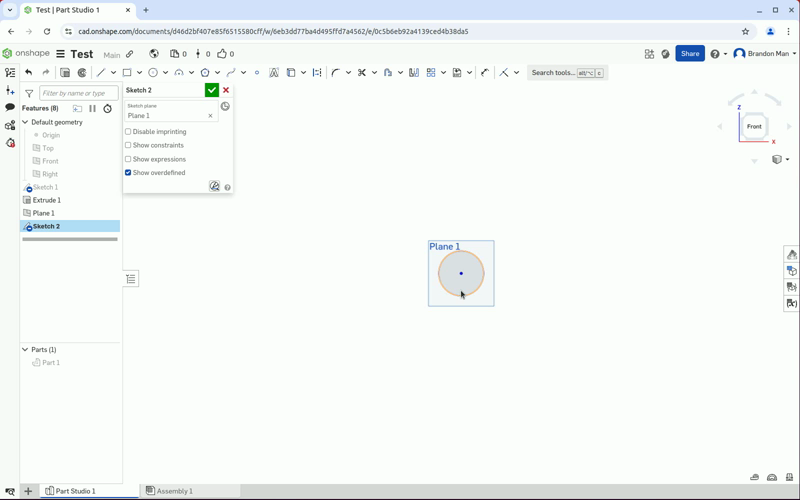
scroll(6)
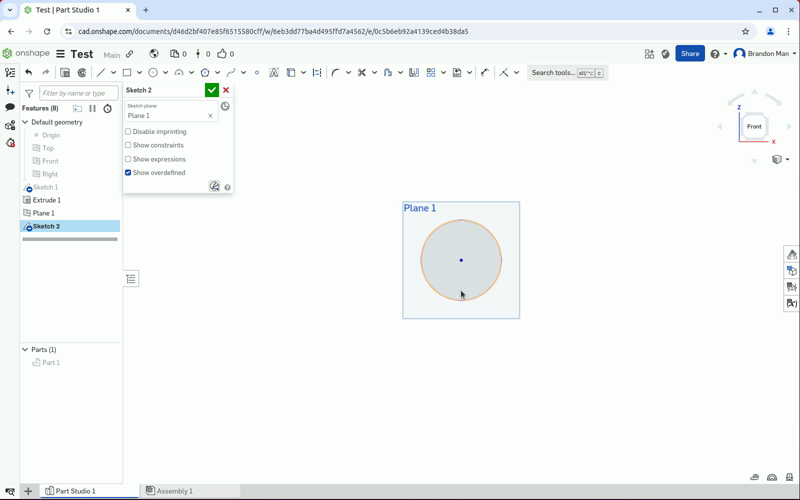
scroll(6)
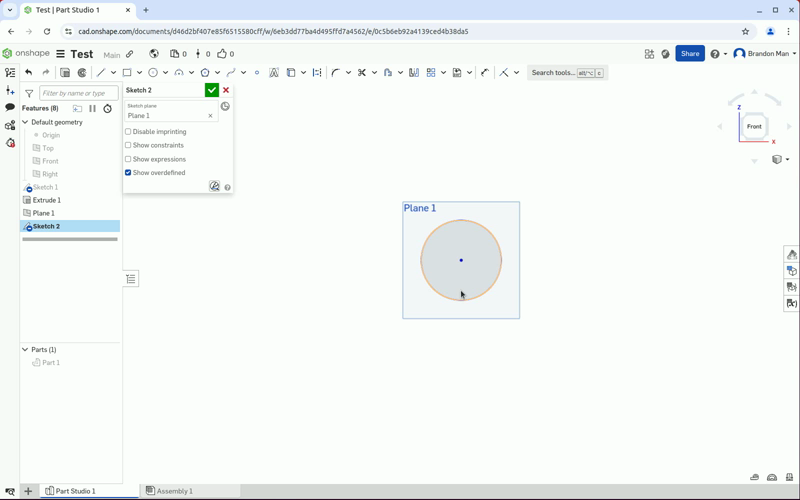
scroll(6)
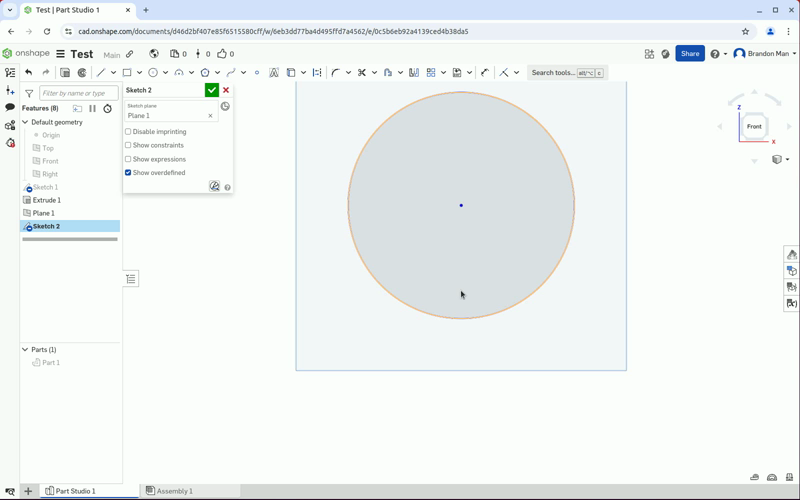
click(461, 290)
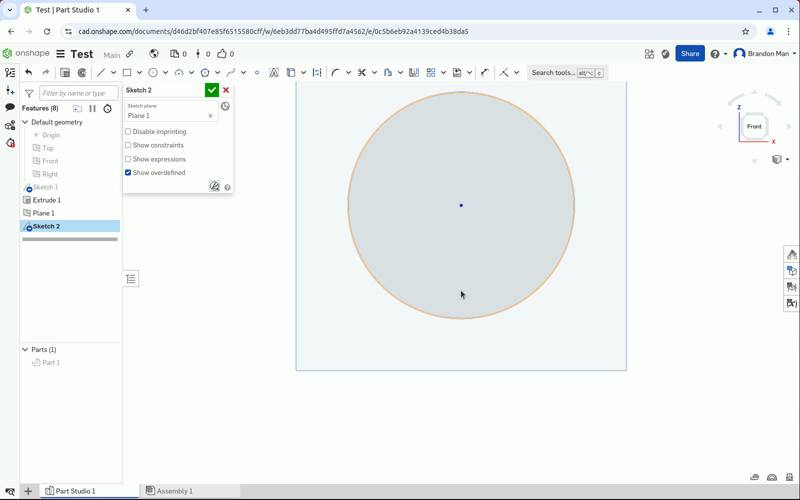
scroll(-6)
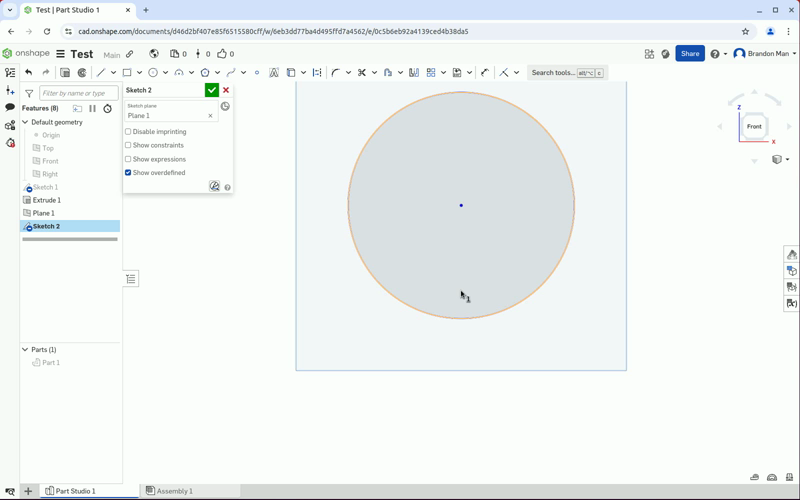
scroll(-6)
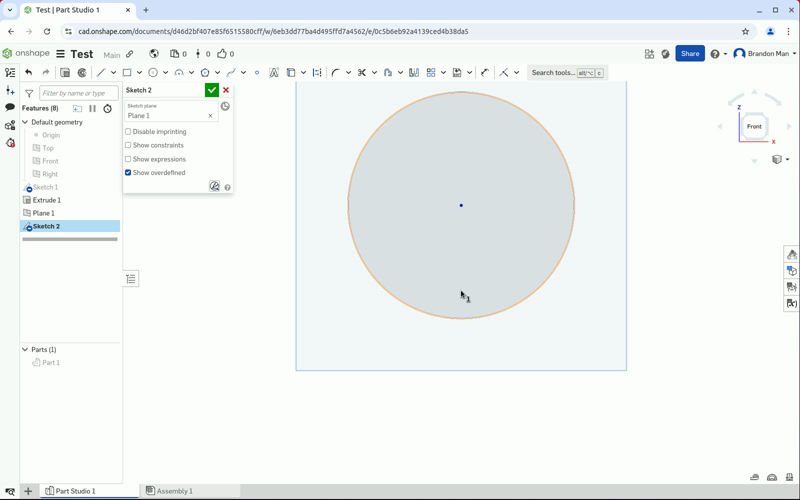
scroll(-6)
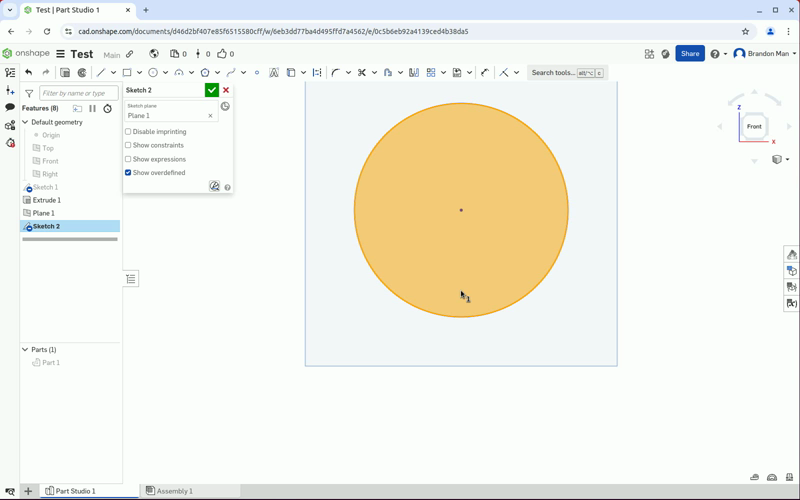
scroll(-6)
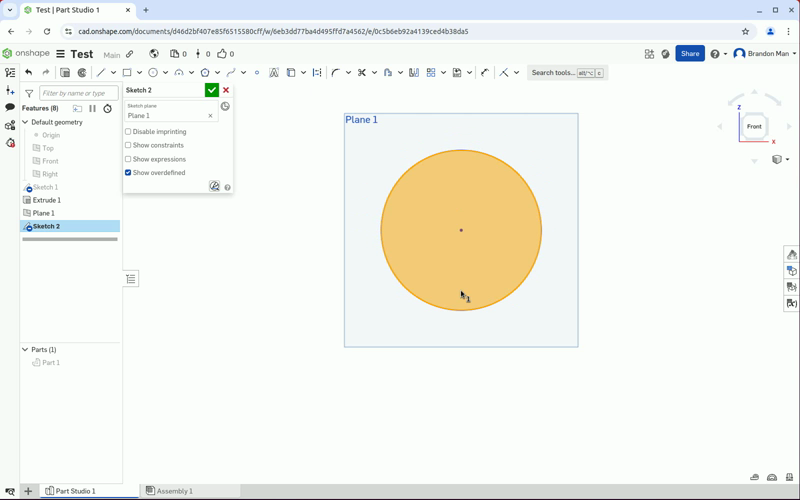
scroll(-6)
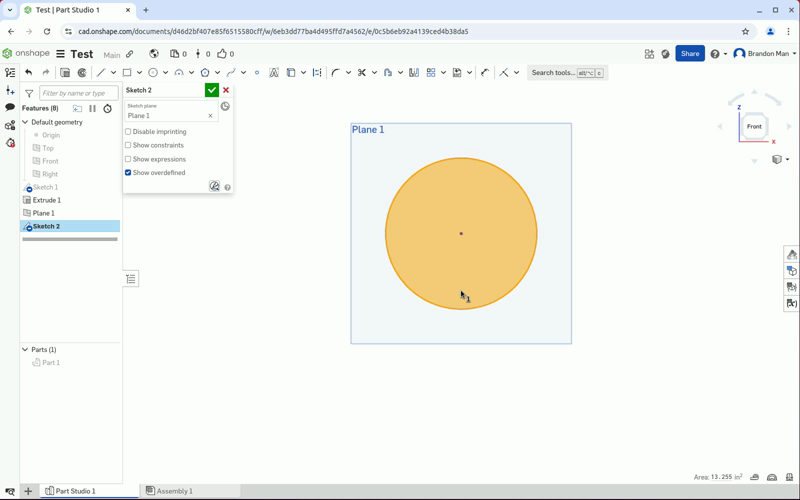
scroll(-6)
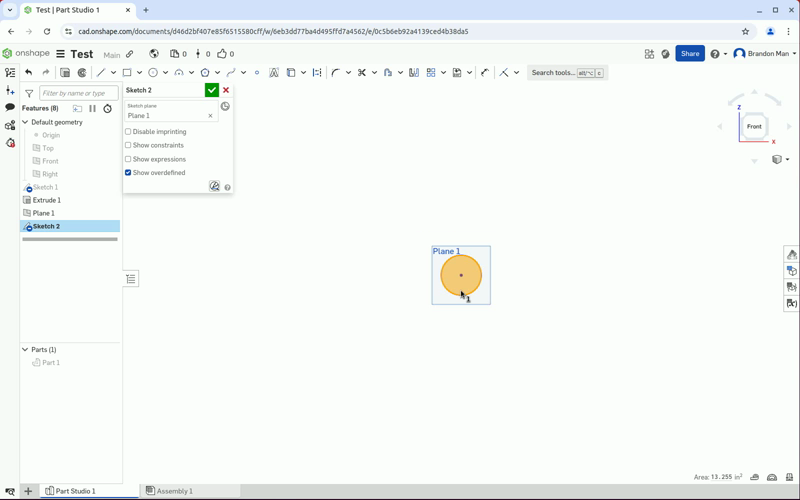
scroll(-6)
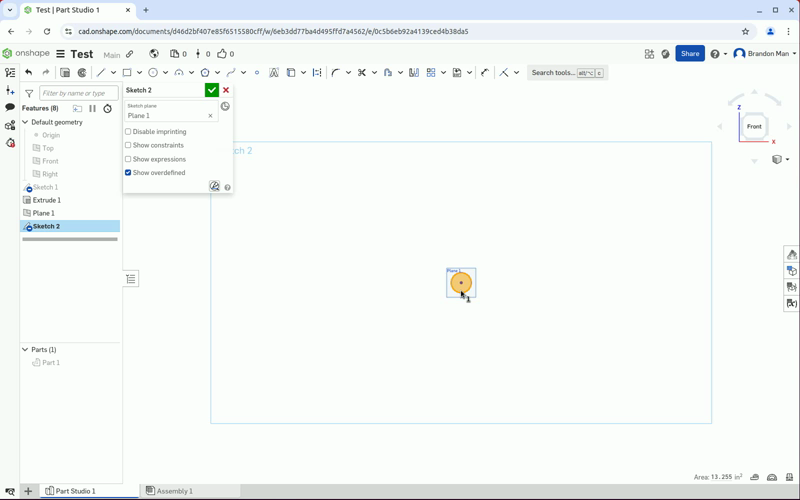
mouse_move(73, 352)
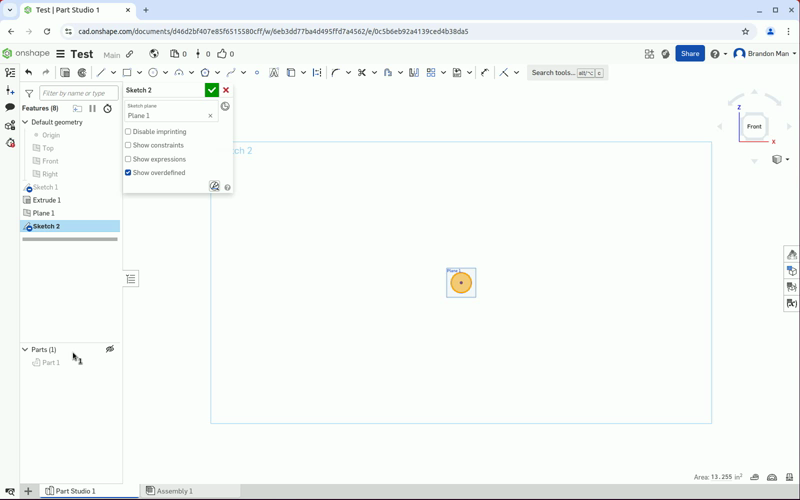
key(shift+y)
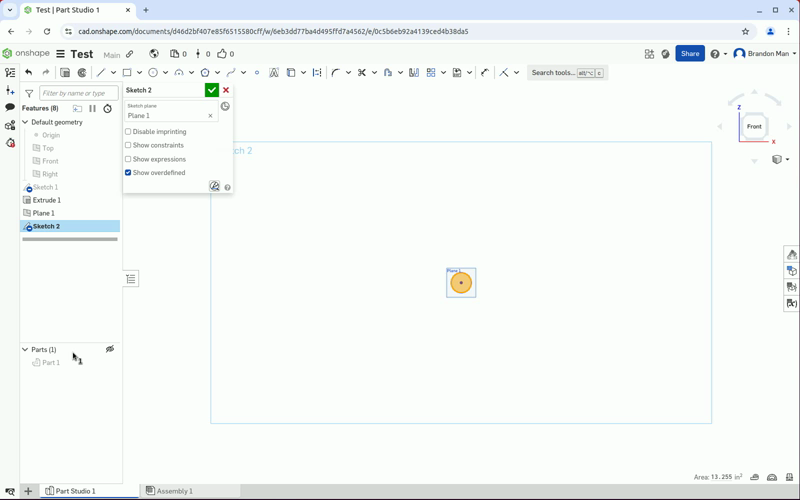
key(shift+e)
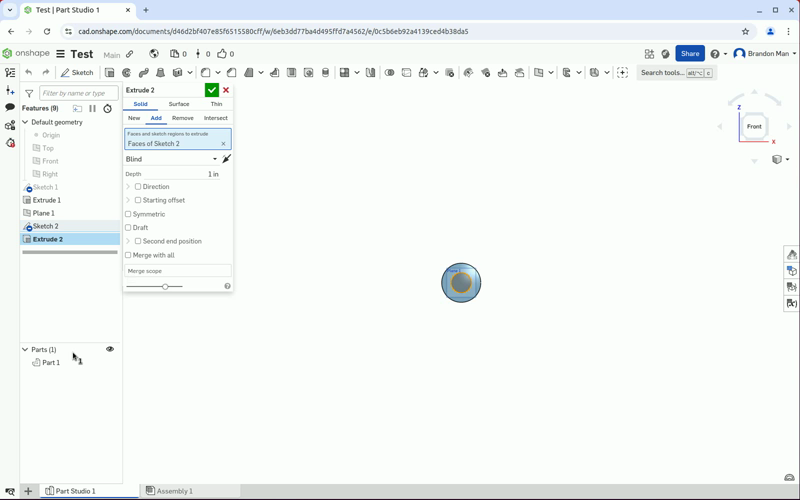
mouse_move(143, 106)
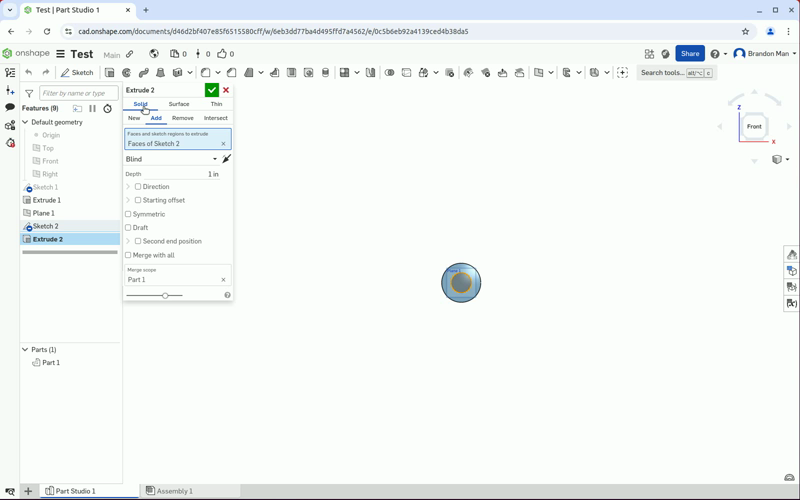
click(143, 106)
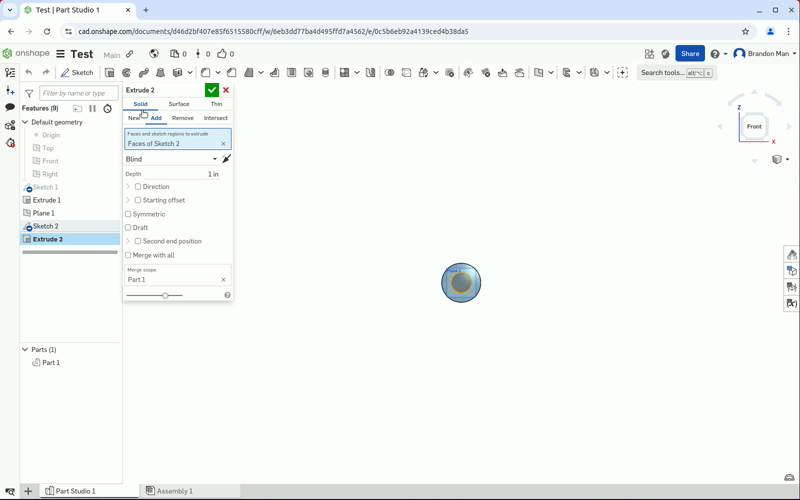
mouse_move(137, 120)
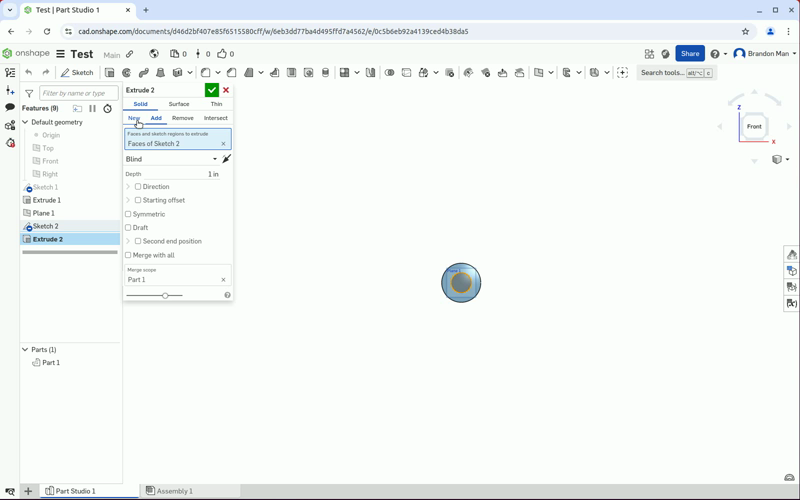
click(137, 120)
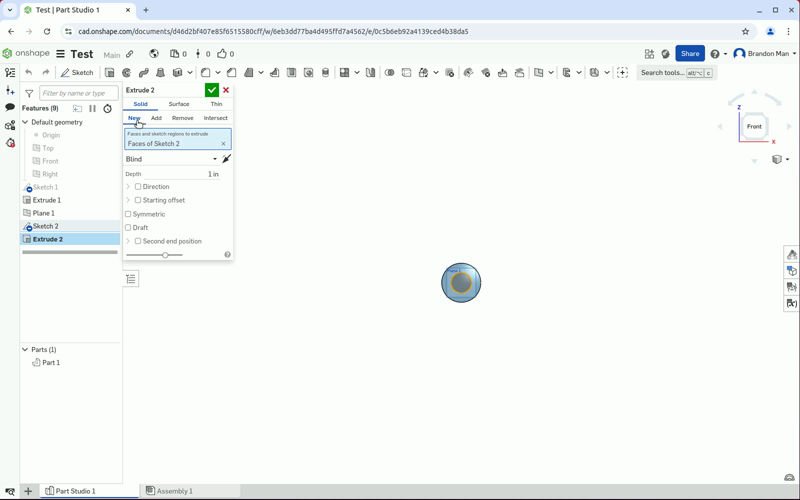
key(tab, 4)
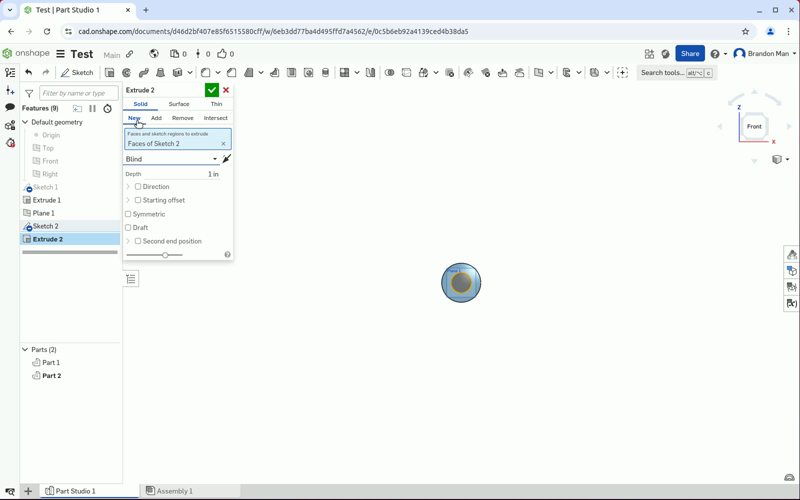
text(7.703)
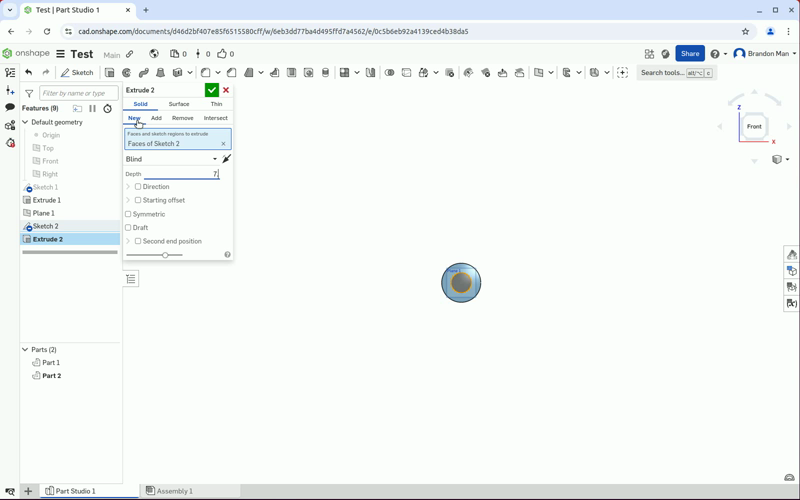
key(enter)
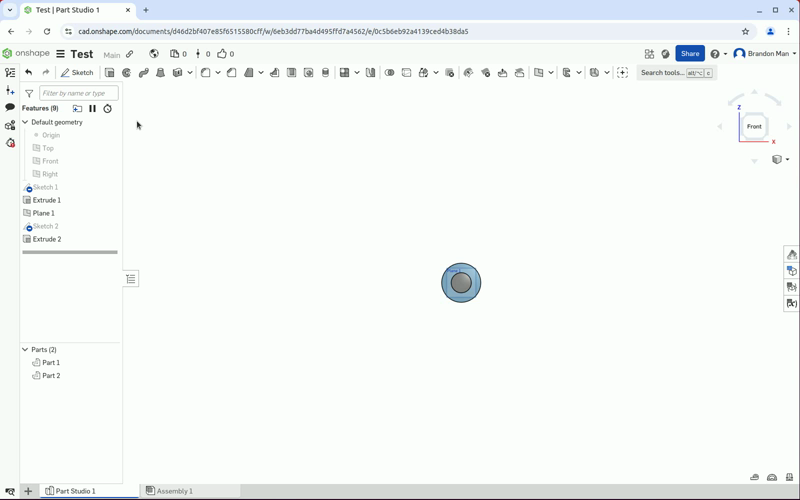
key(shift+h)
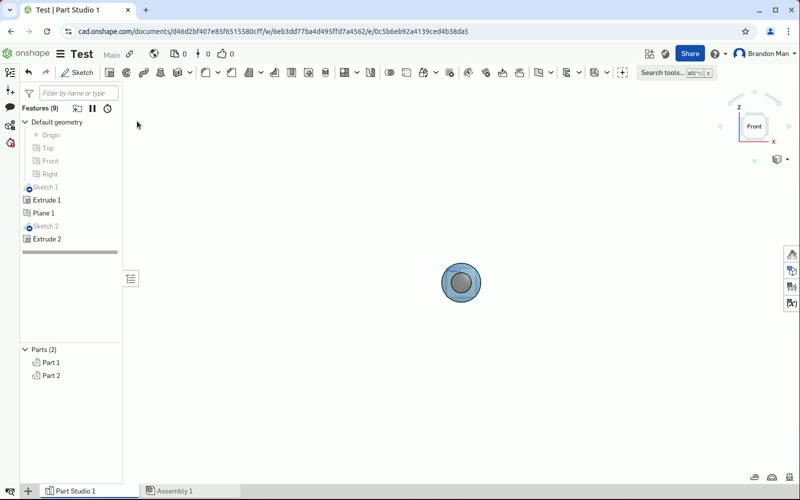
key(shift+h)
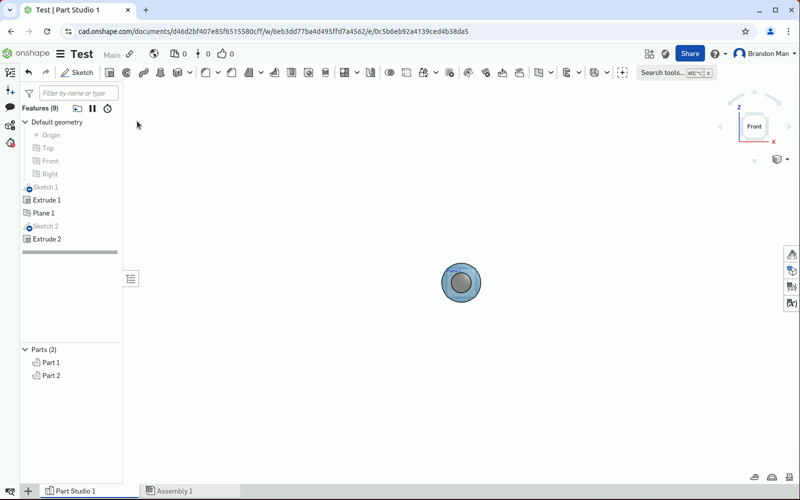
key(shift+7)
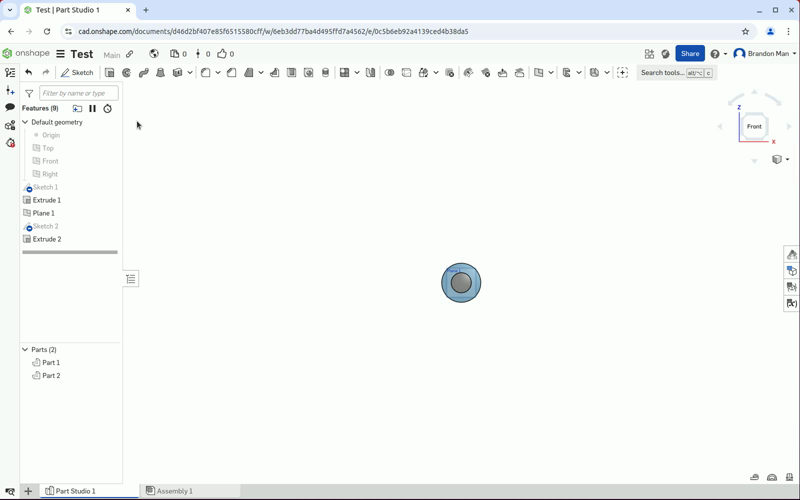
key(left, 2)
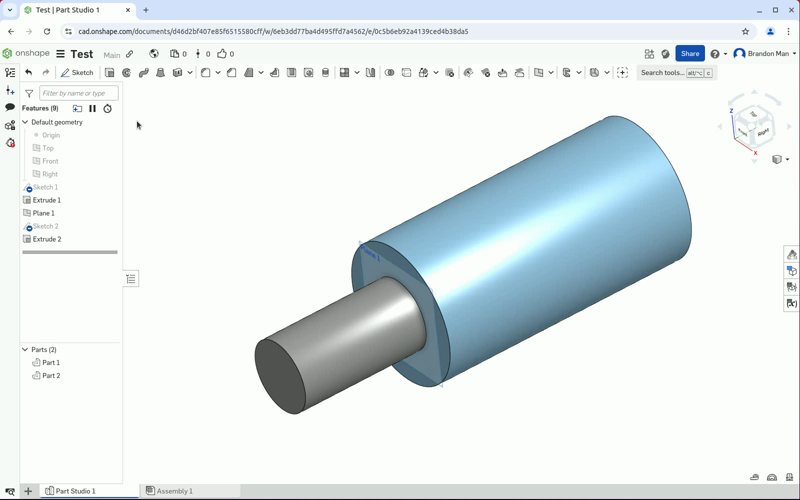
key(down, 2)
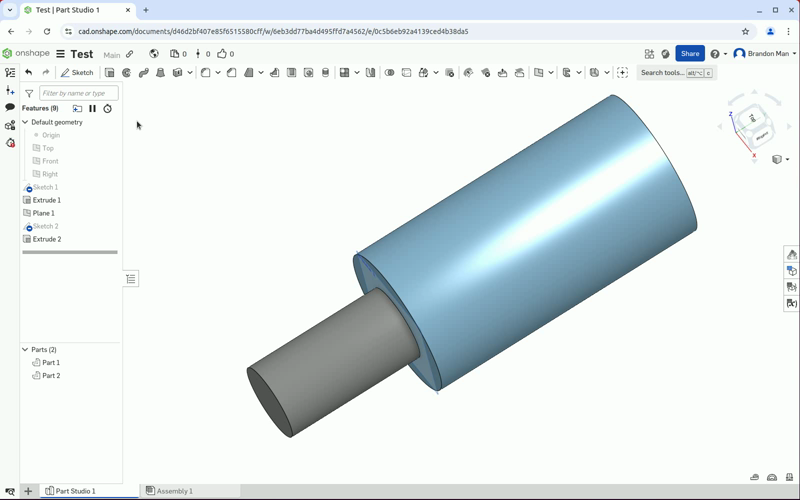
key(up, 2)
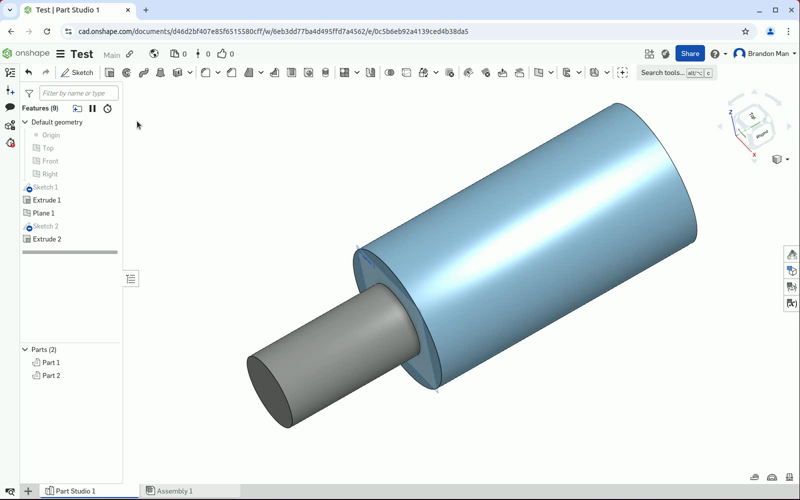
key(right, 2)
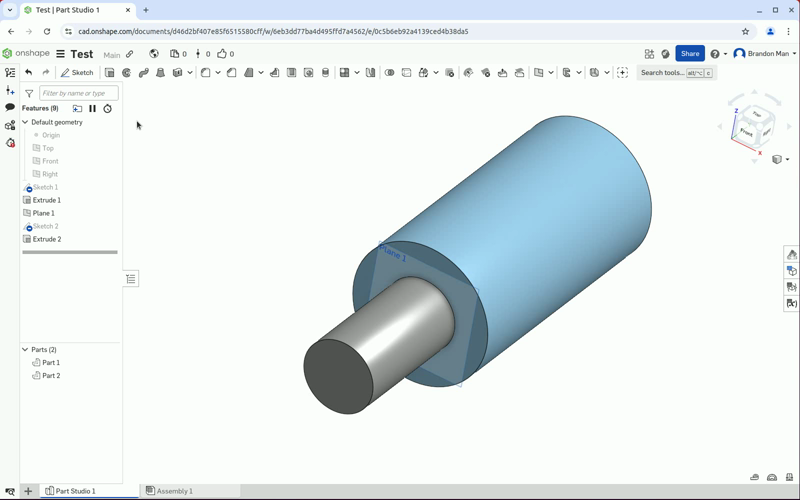
mouse_move(73, 189)
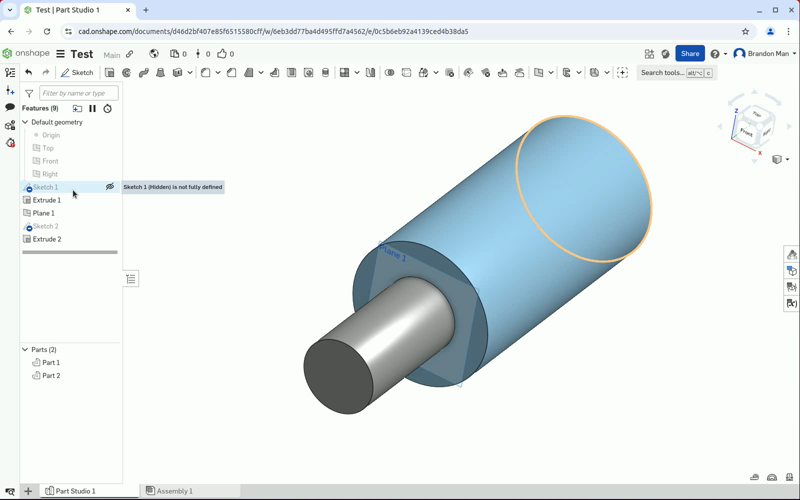
click(73, 189)